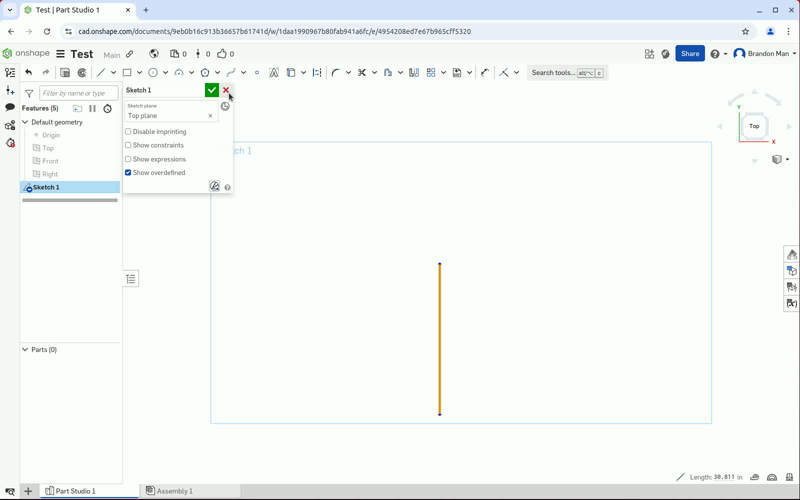
key(shift+h)
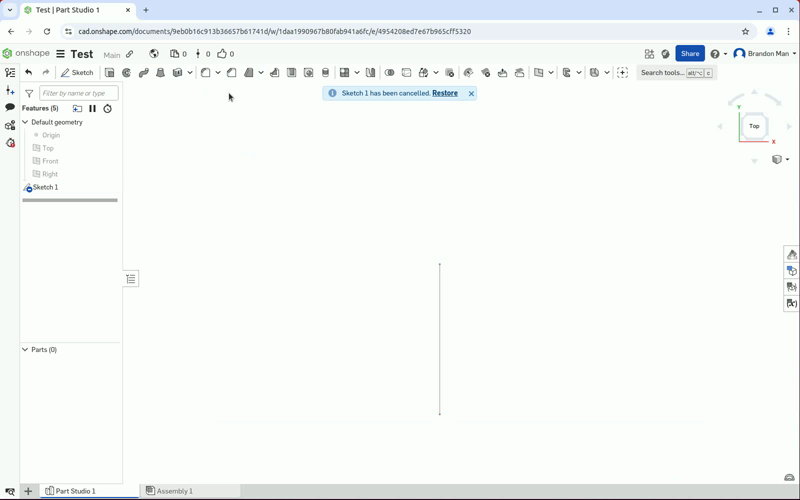
key(shift+s)
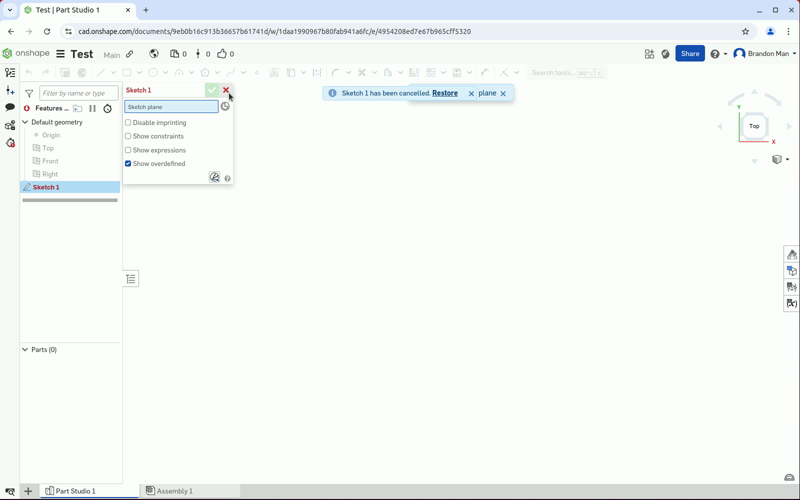
mouse_move(73, 150)
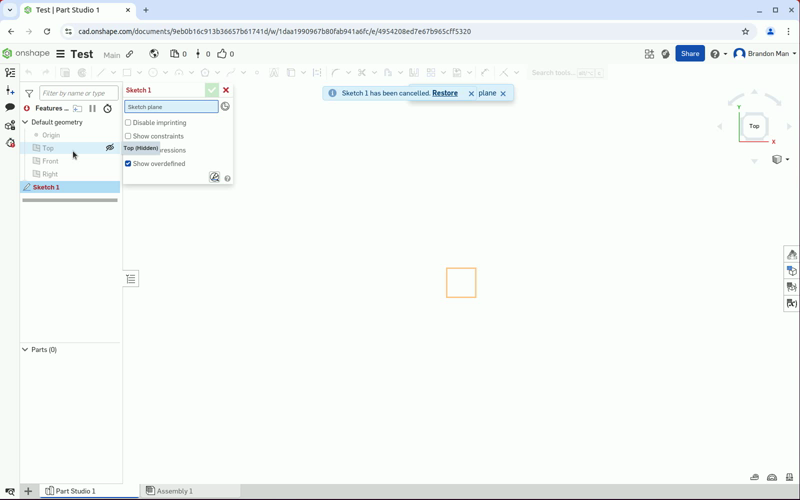
click(73, 150)
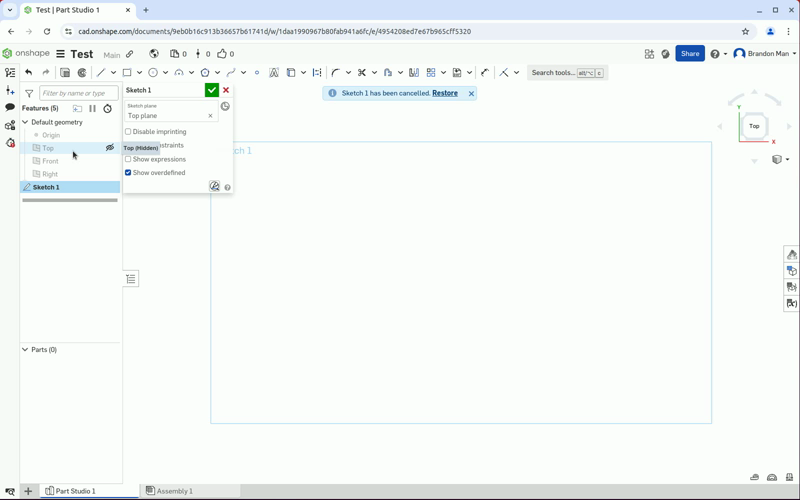
mouse_move(73, 352)
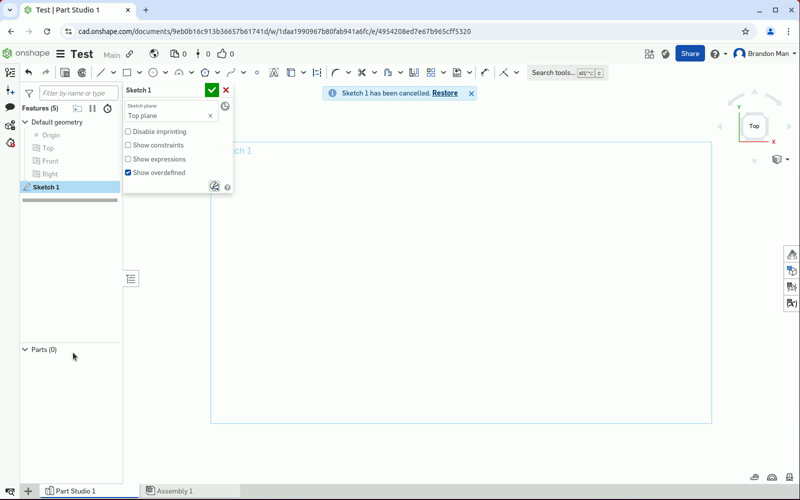
key(y)
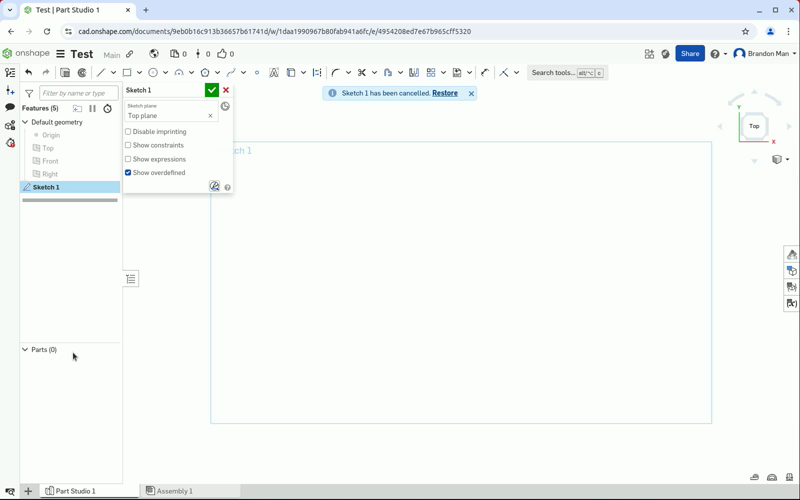
key(c)
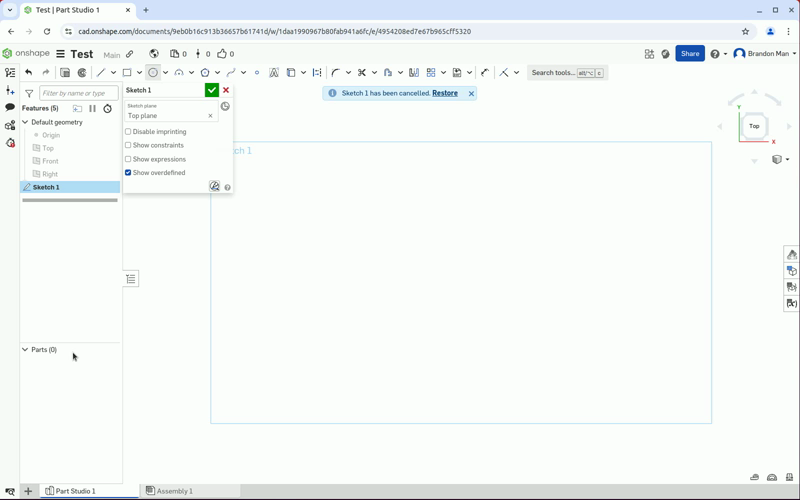
key_down(shift)
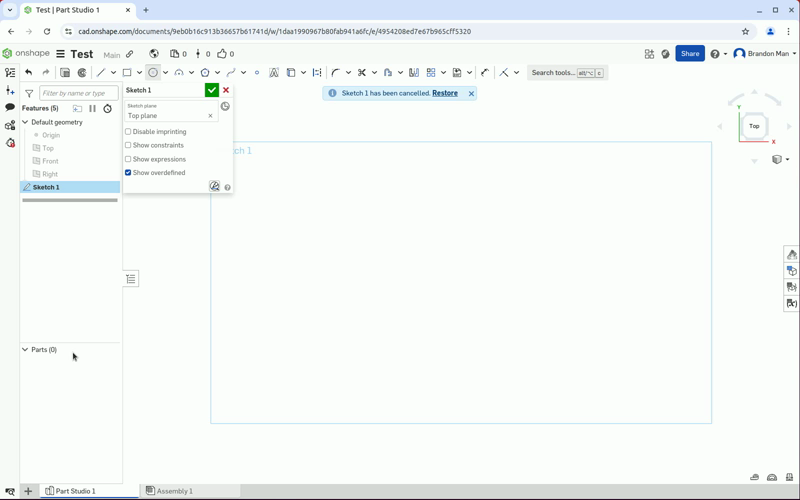
mouse_move(461, 282)
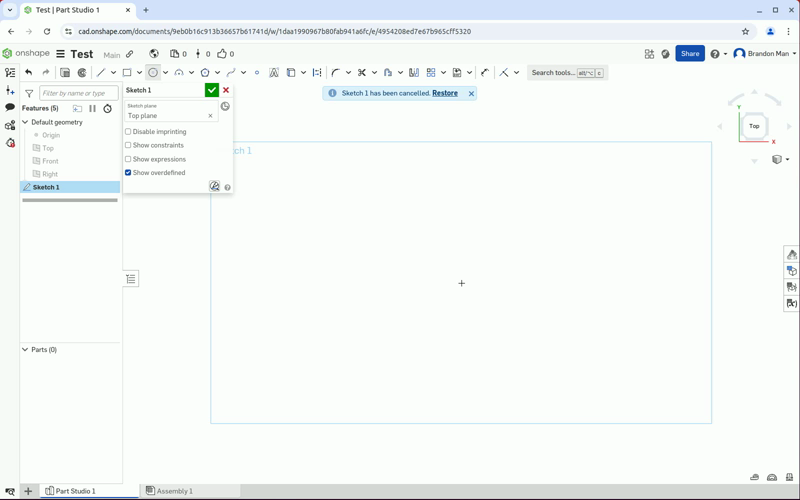
click(461, 282)
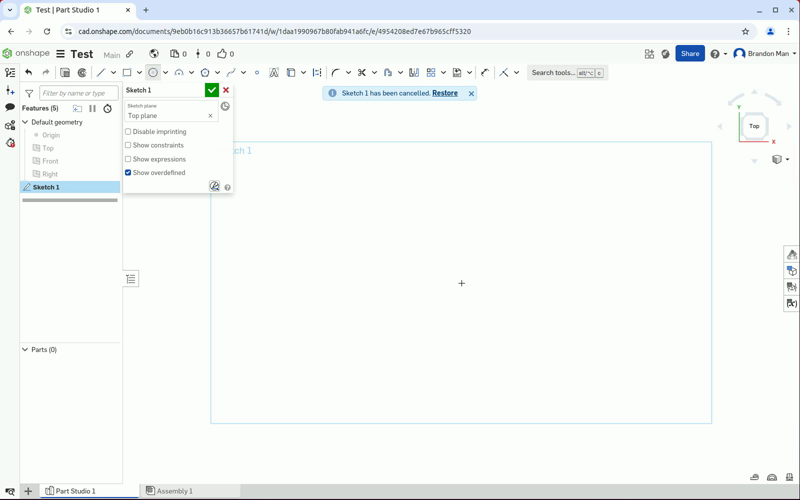
key_up(shift)
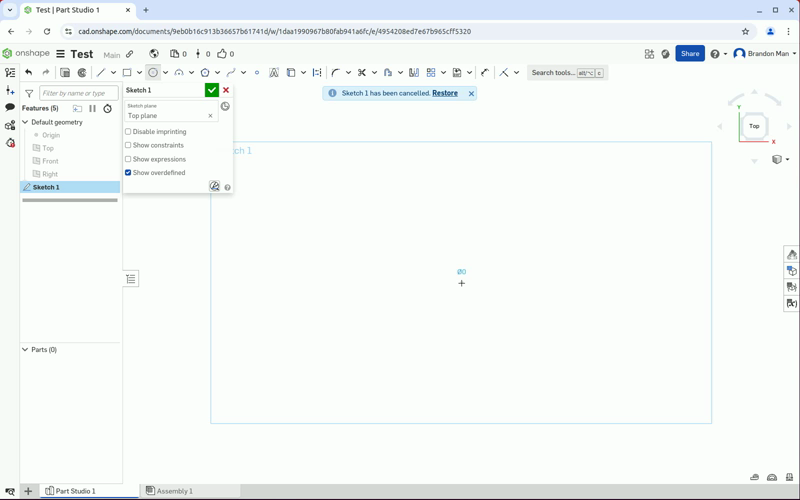
mouse_move(465, 282)
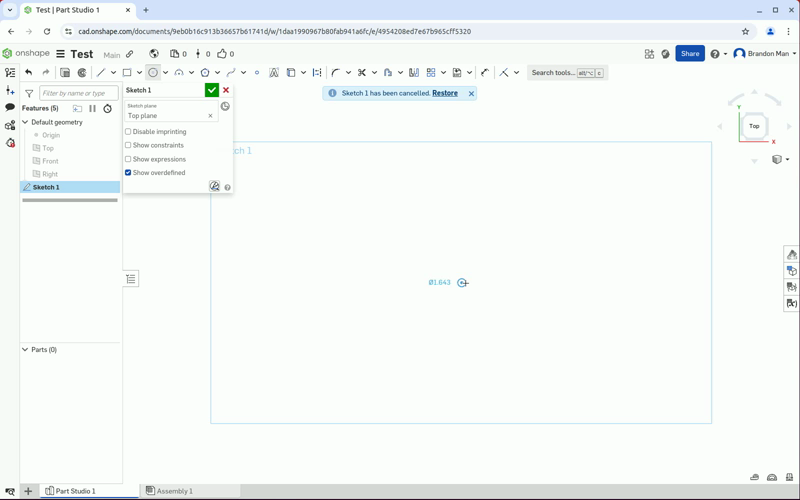
click(465, 282)
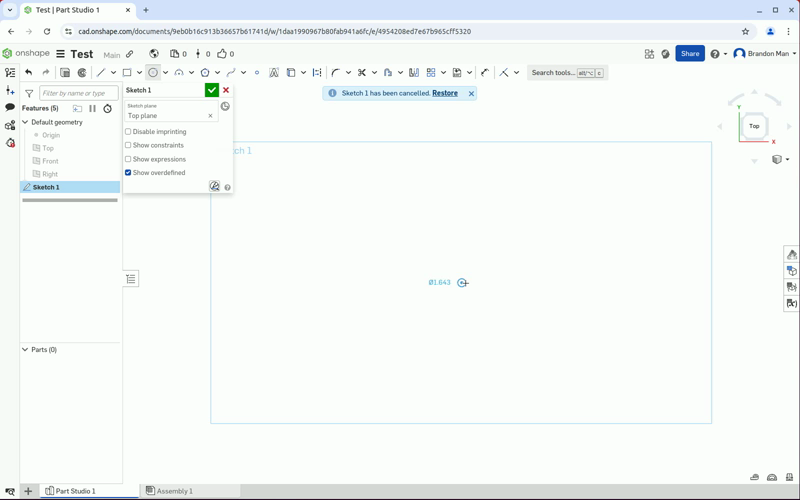
key(esc)
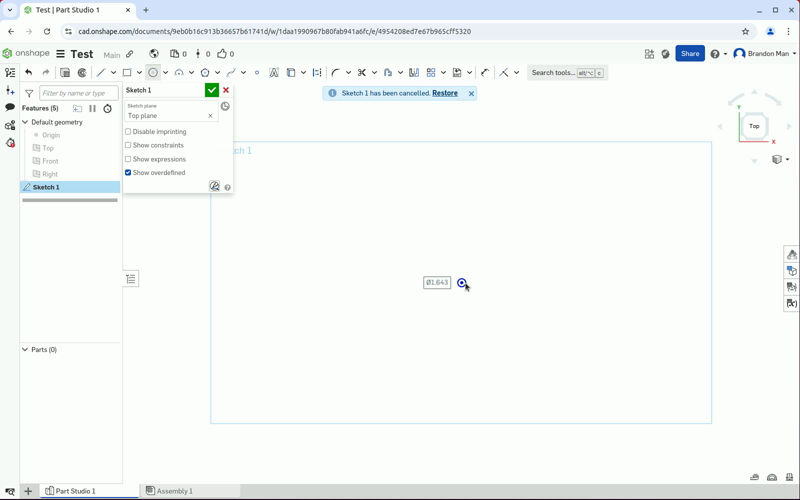
mouse_move(458, 282)
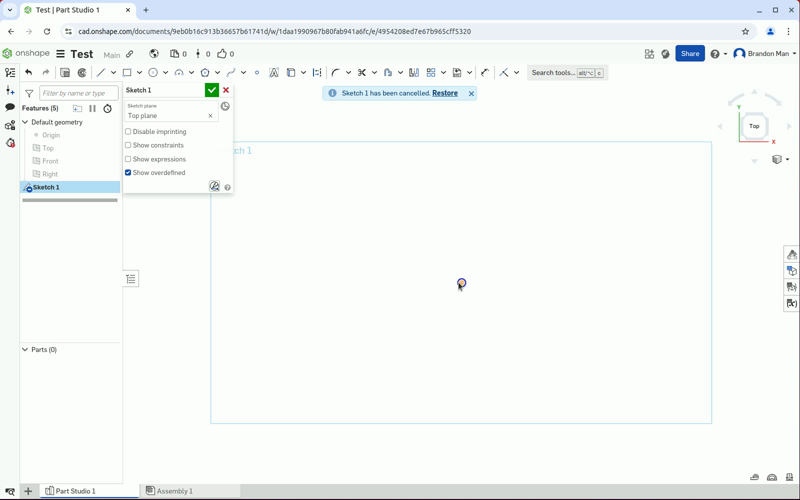
scroll(6)
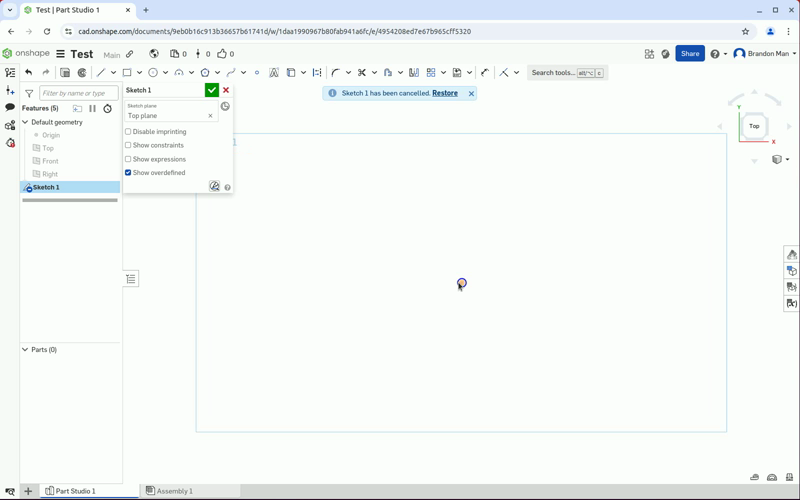
scroll(6)
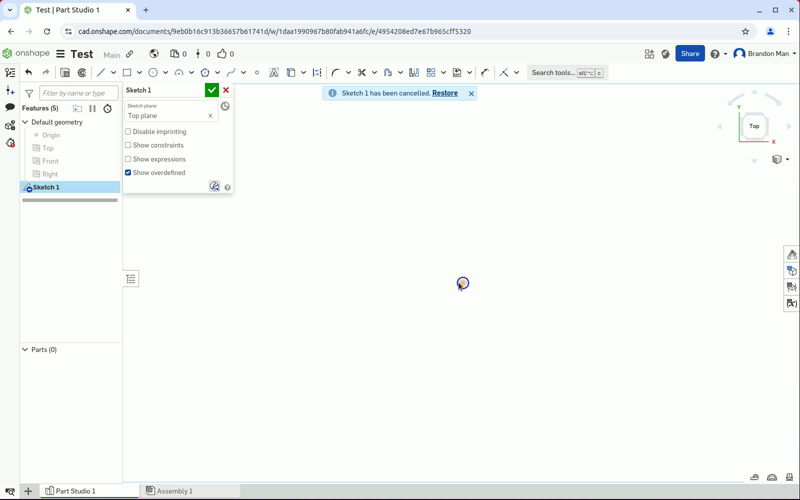
scroll(6)
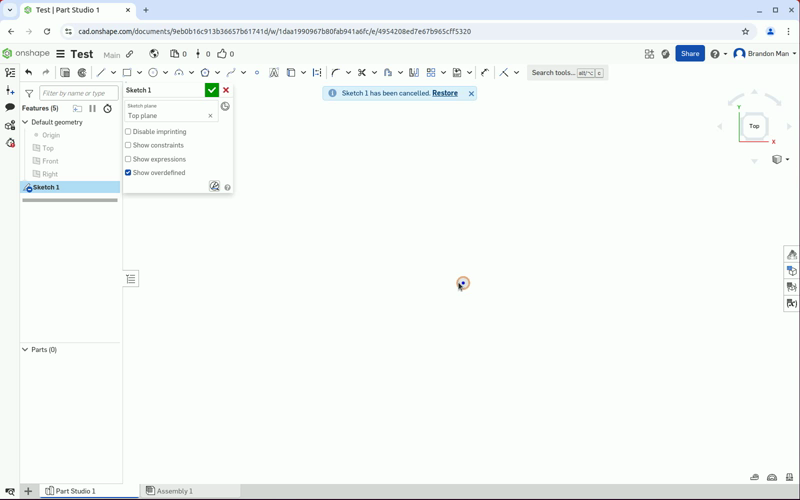
scroll(6)
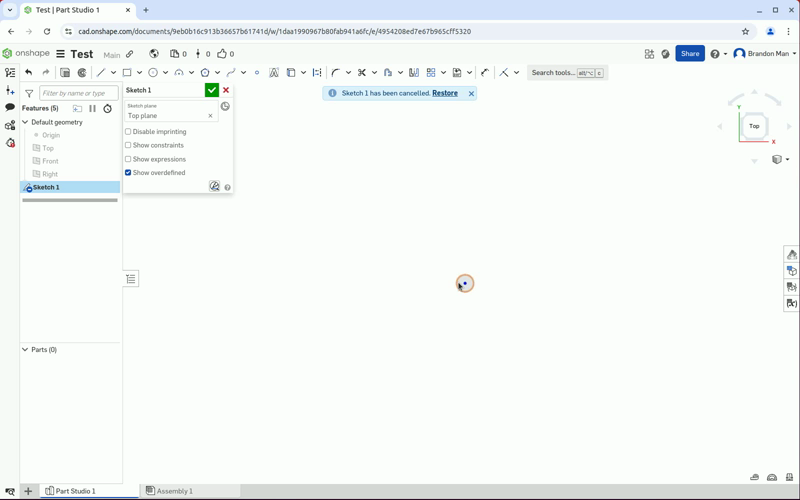
scroll(6)
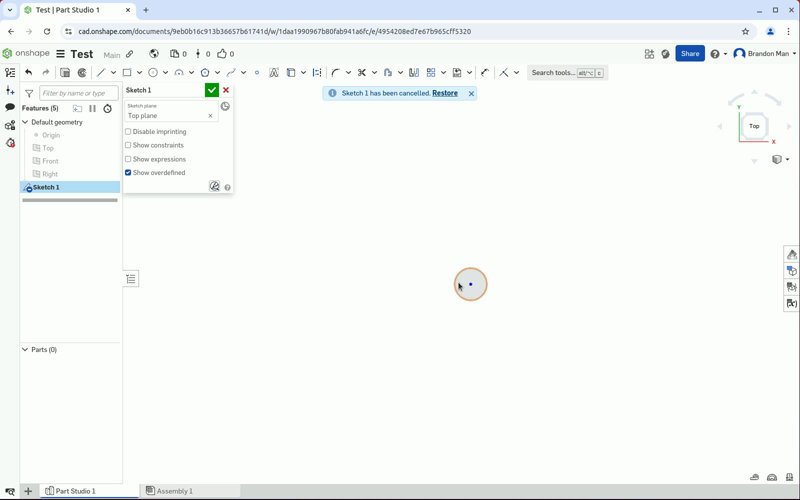
scroll(6)
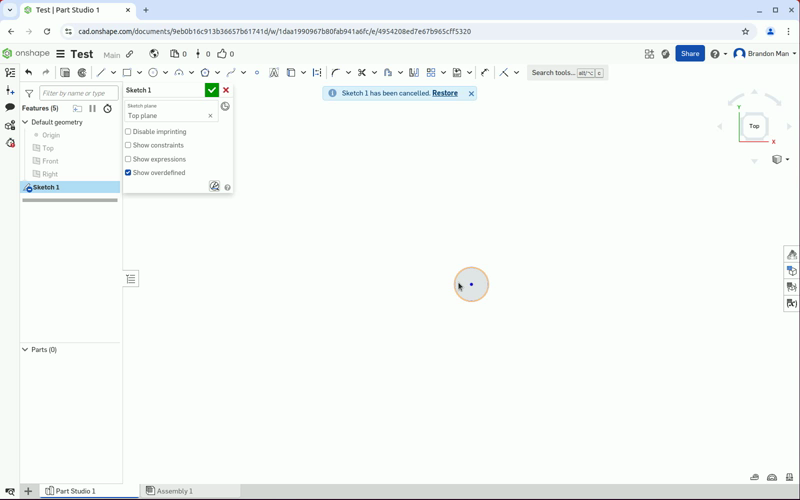
scroll(6)
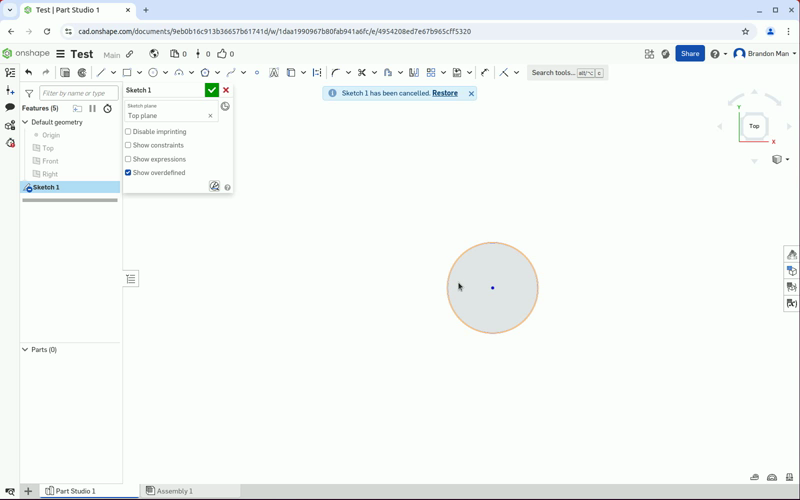
click(458, 282)
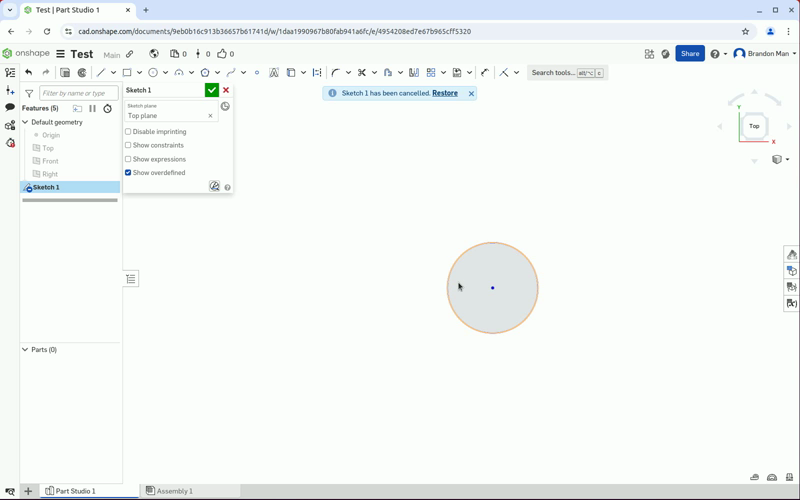
scroll(-6)
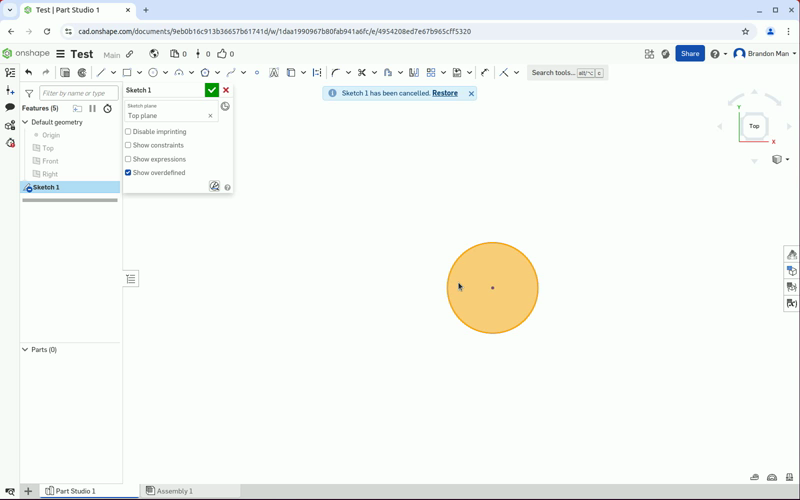
scroll(-6)
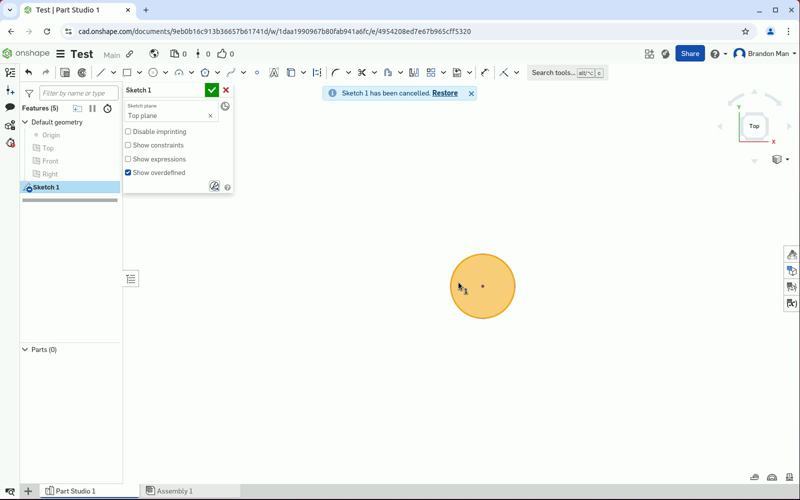
scroll(-6)
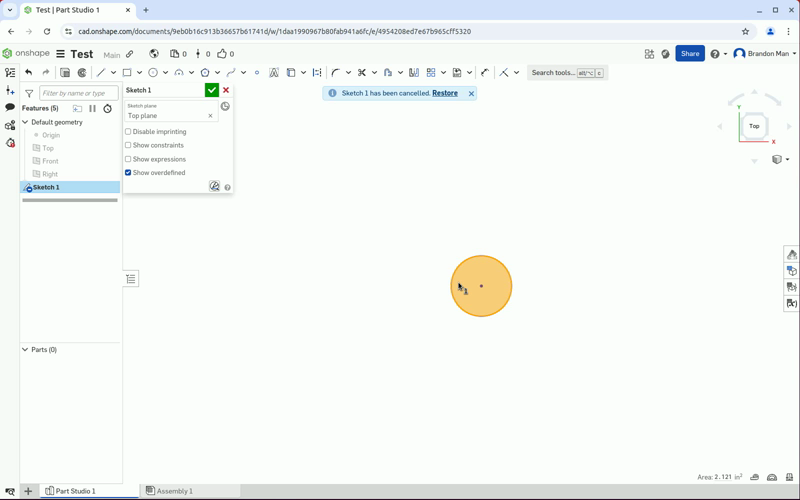
scroll(-6)
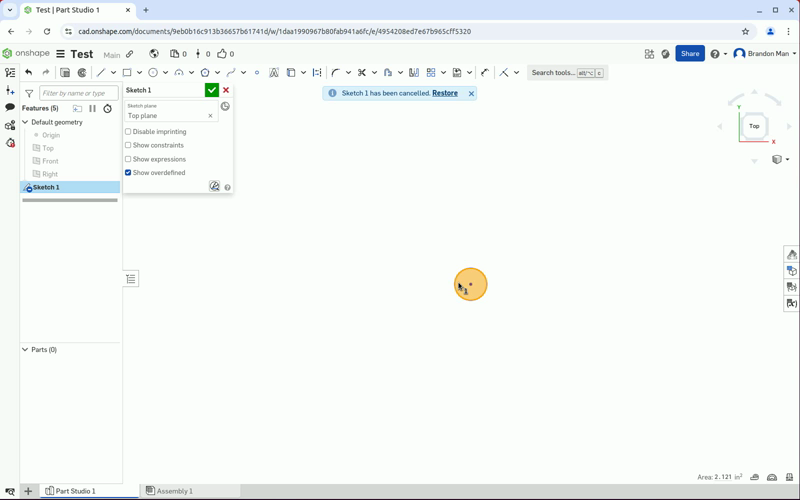
scroll(-6)
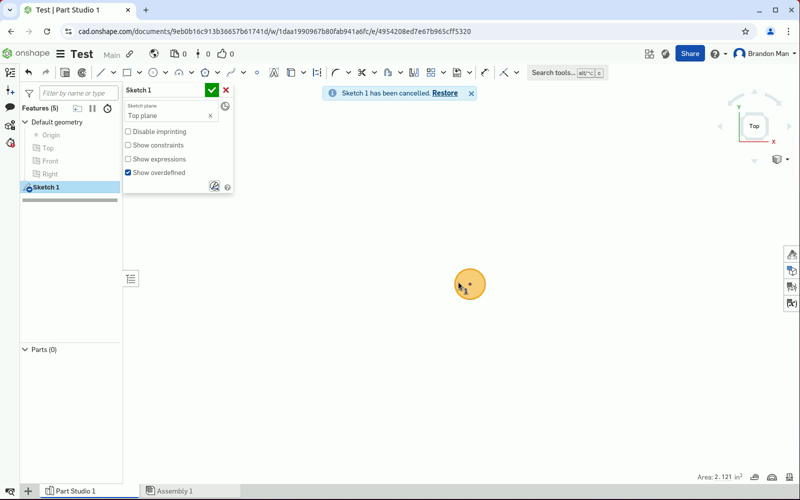
scroll(-6)
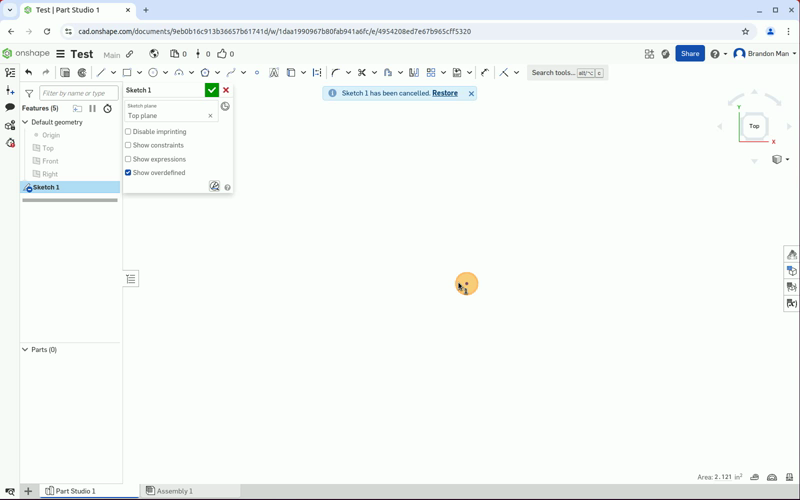
scroll(-6)
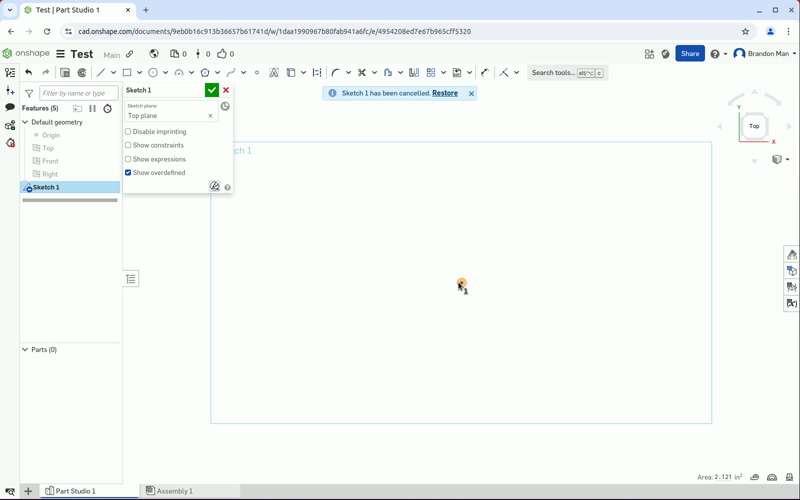
mouse_move(73, 352)
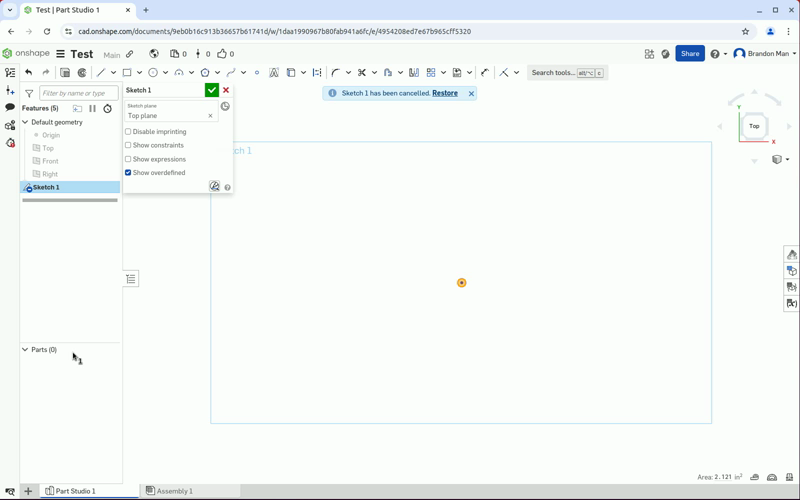
key(shift+y)
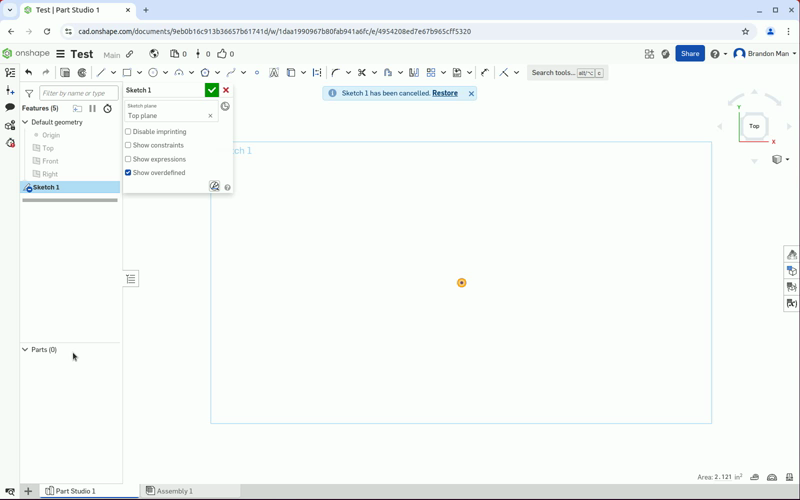
key(shift+e)
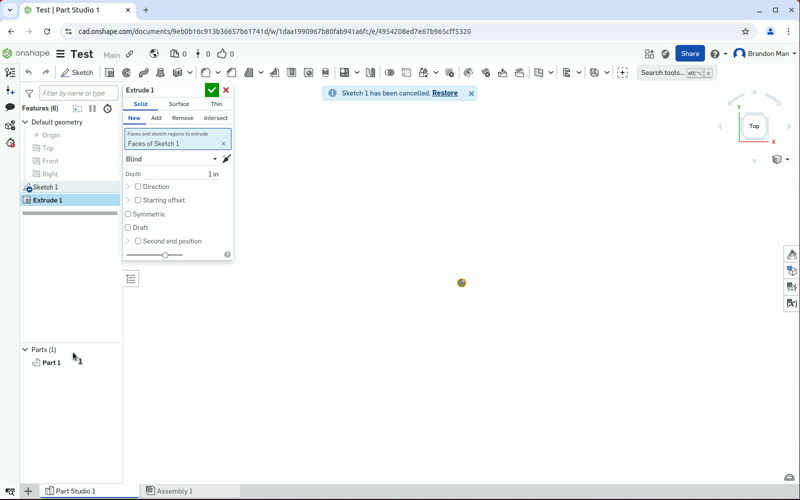
mouse_move(143, 106)
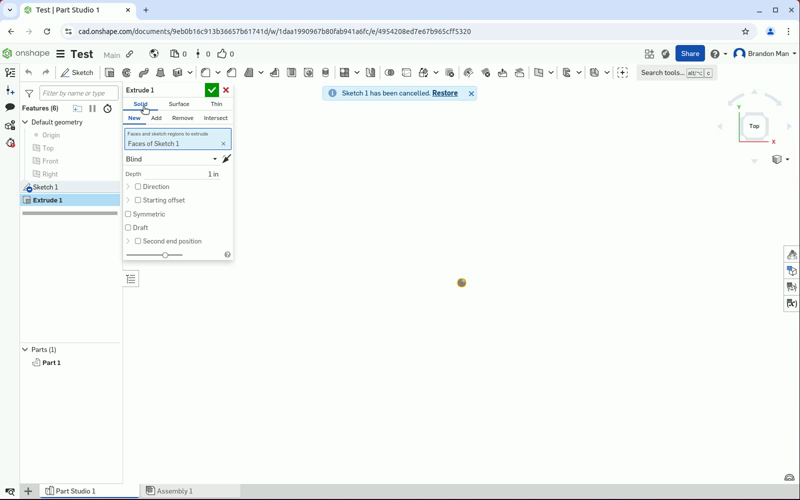
click(143, 106)
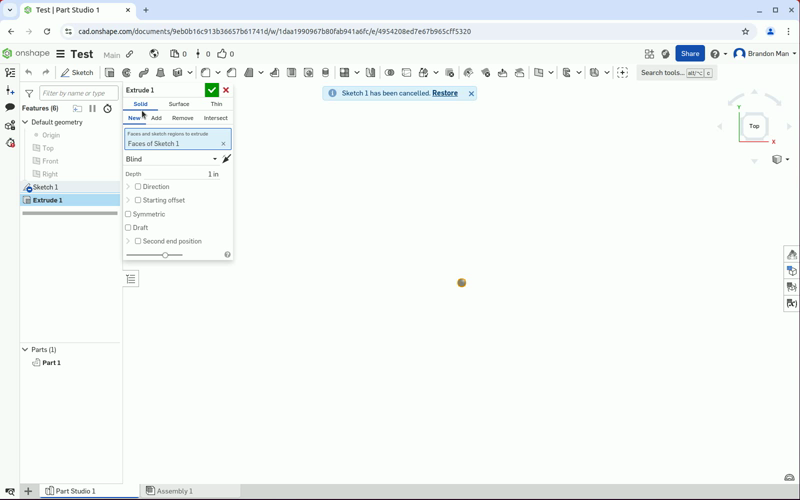
mouse_move(137, 120)
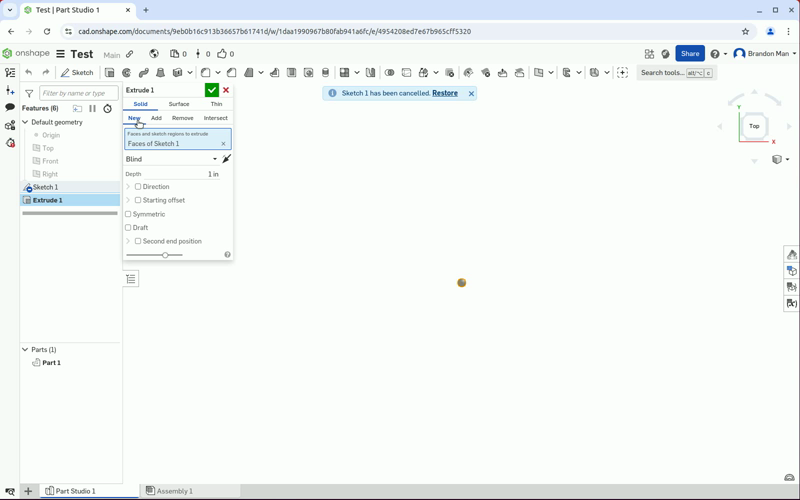
click(137, 120)
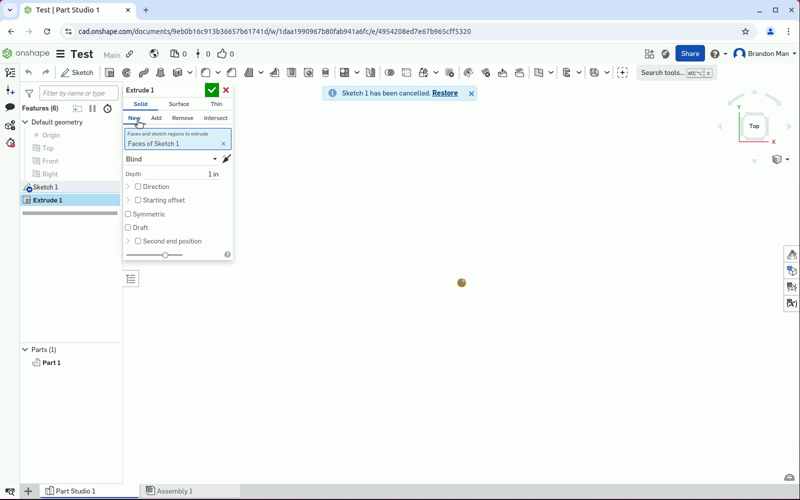
key(tab, 4)
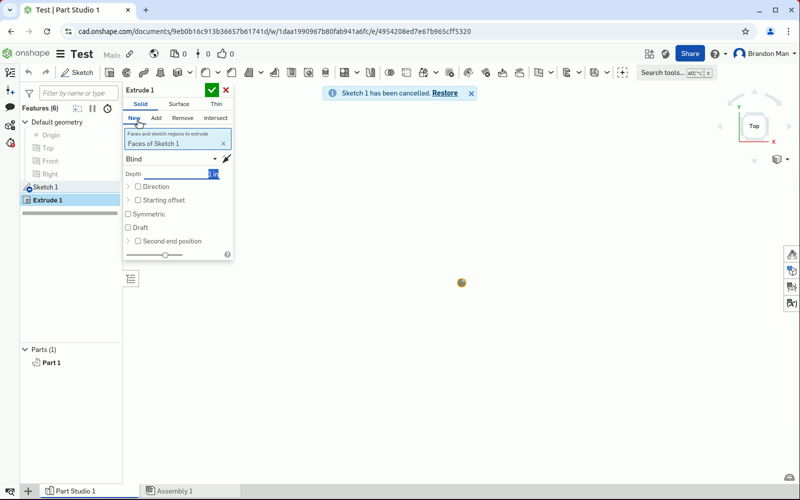
text(-23.108)
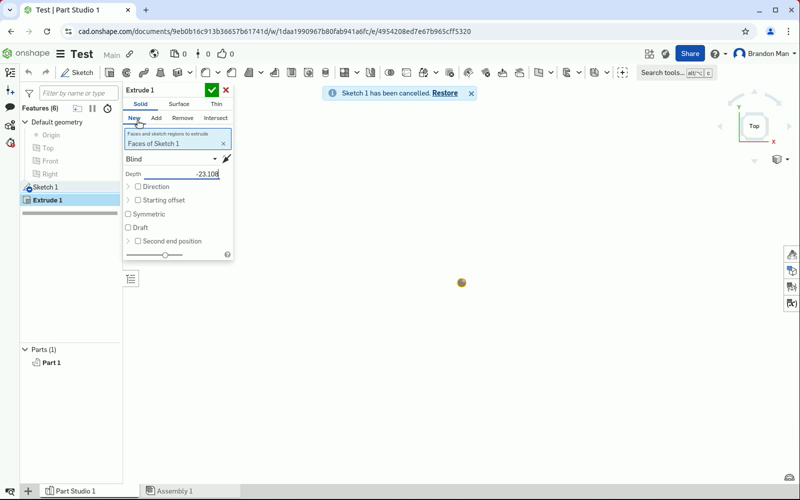
key(enter)
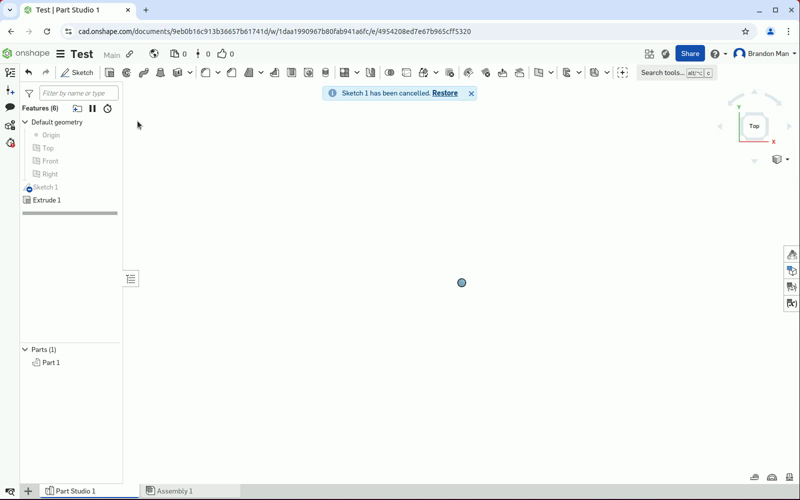
key(shift+h)
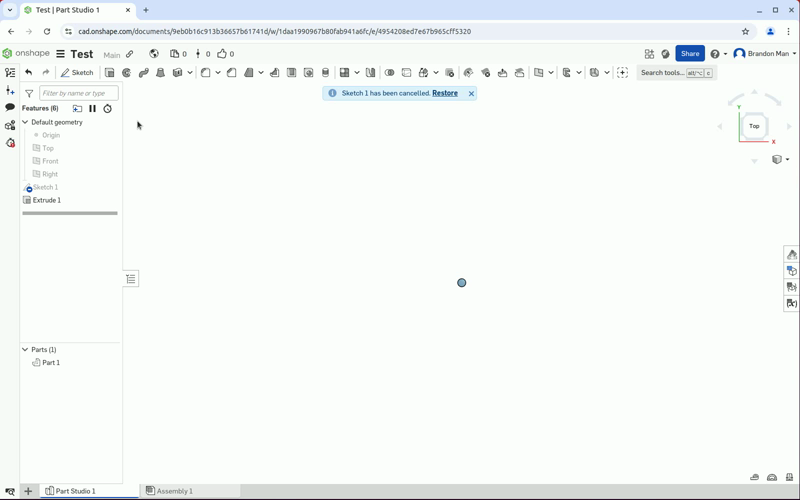
key(shift+h)
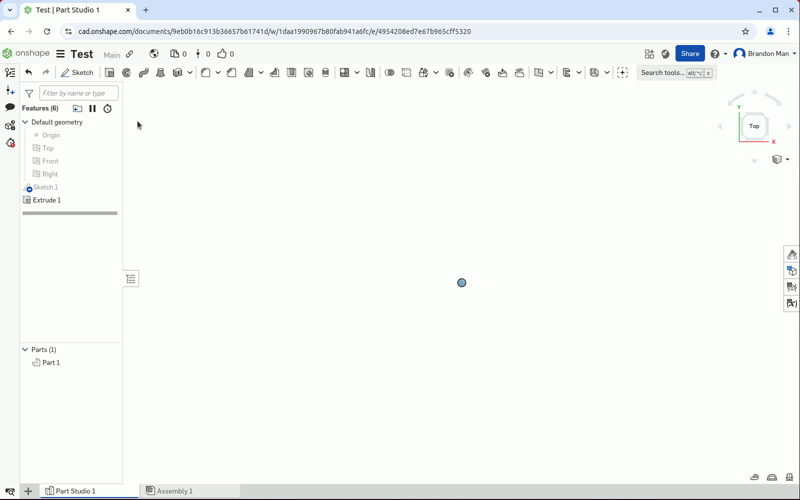
mouse_move(73, 189)
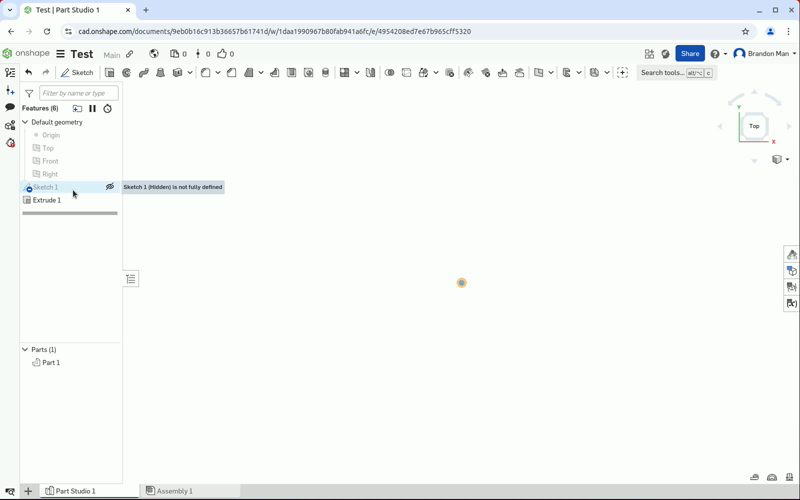
click(73, 189)
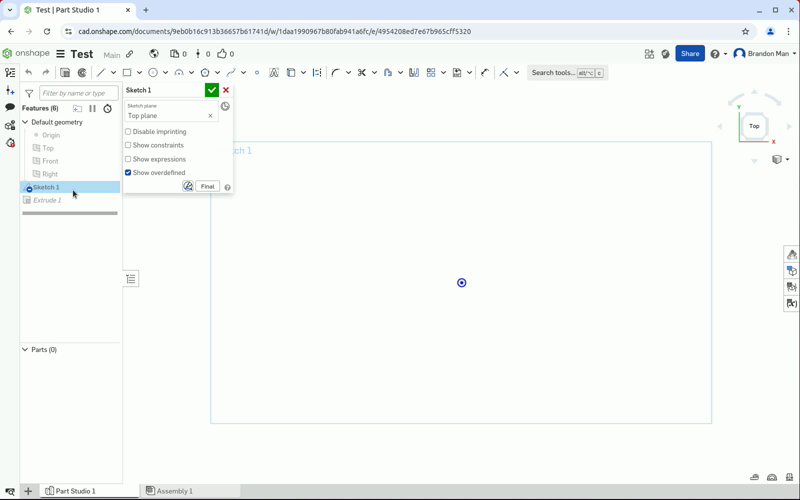
mouse_move(229, 92)
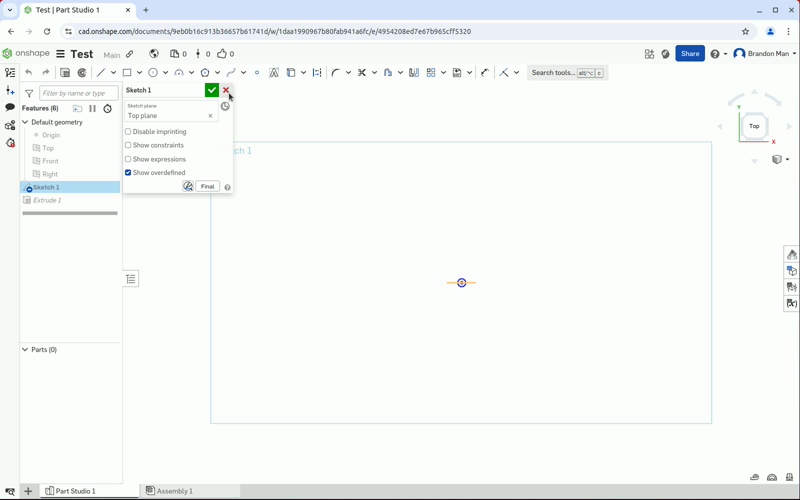
click(229, 92)
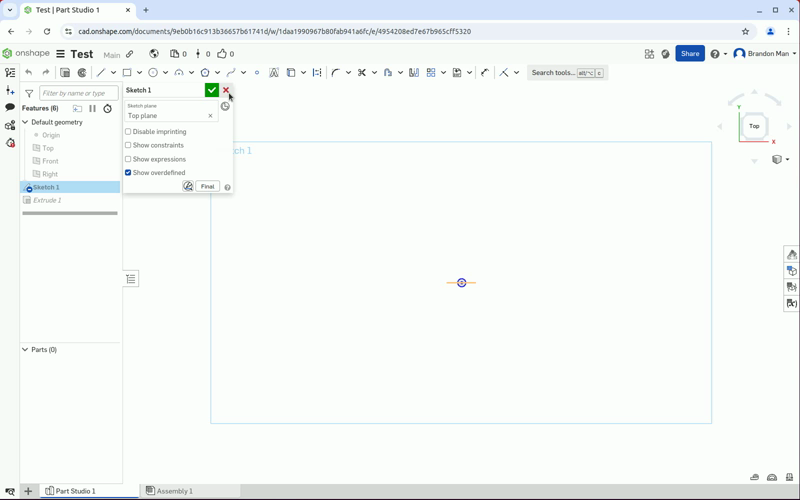
key(shift+s)
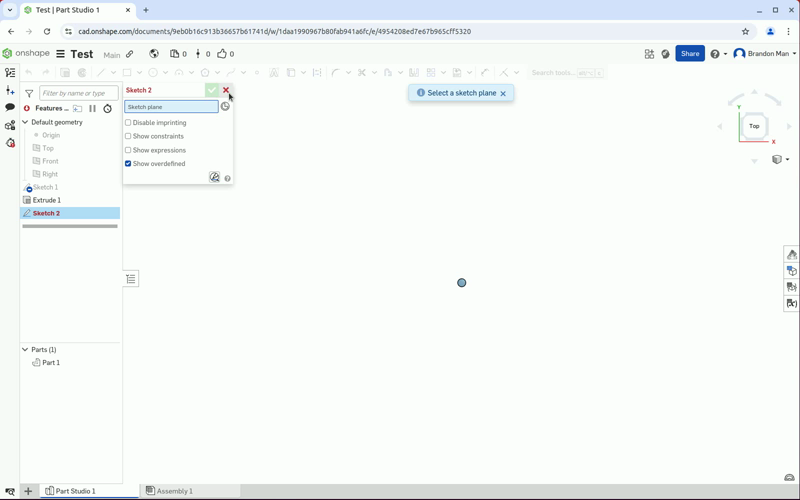
mouse_move(73, 150)
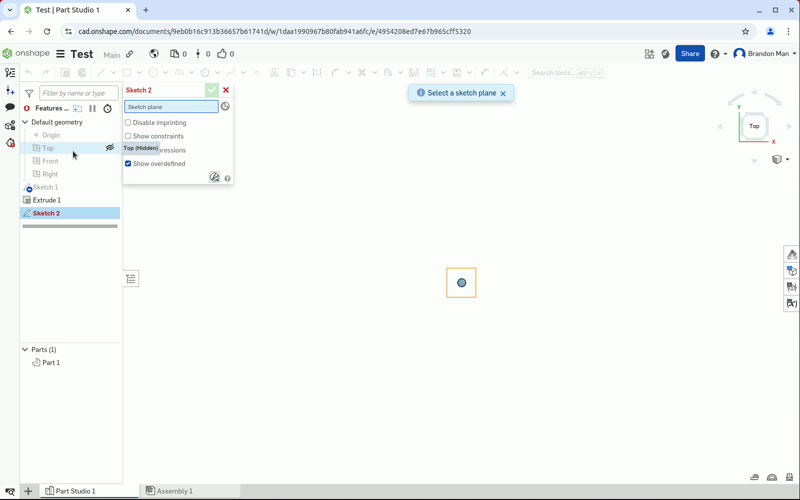
click(73, 150)
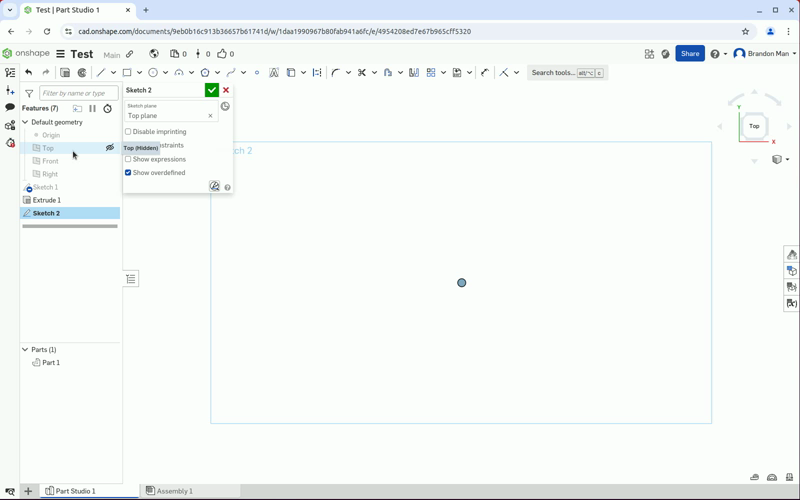
mouse_move(73, 352)
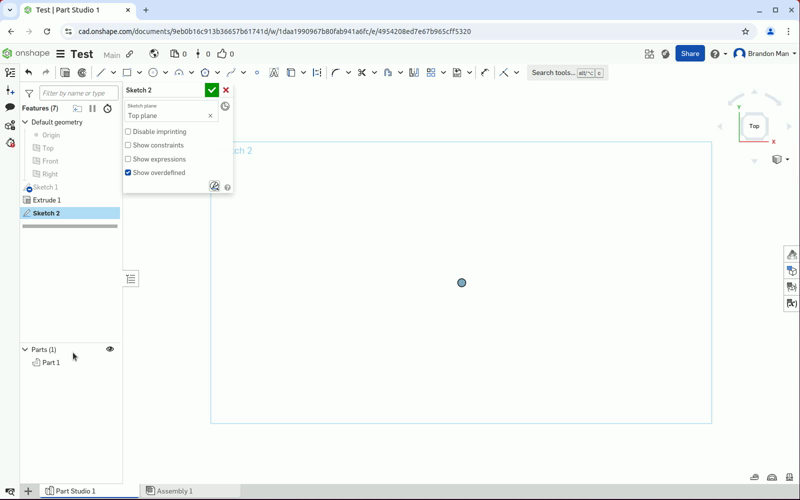
key(y)
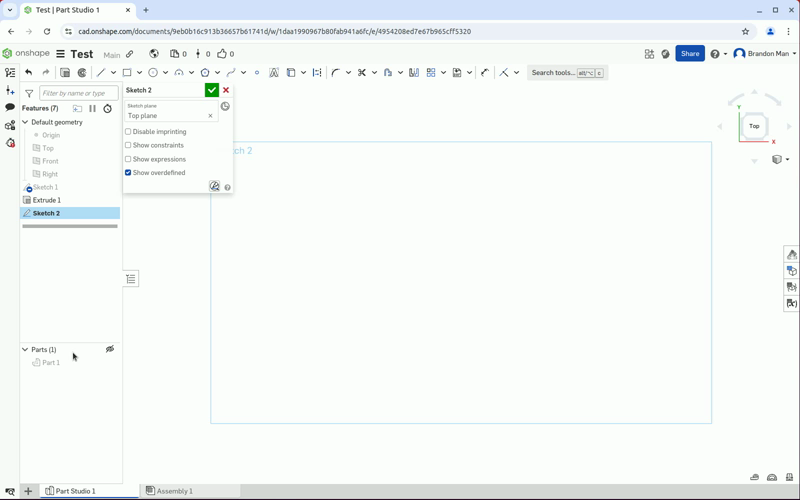
key(c)
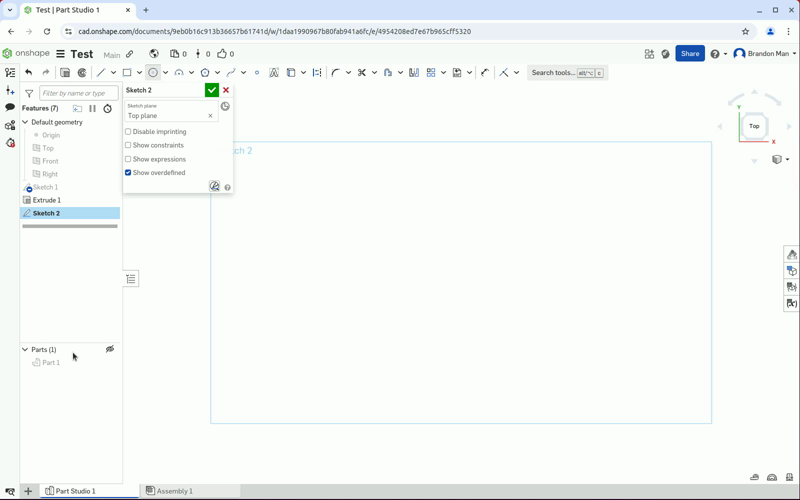
key_down(shift)
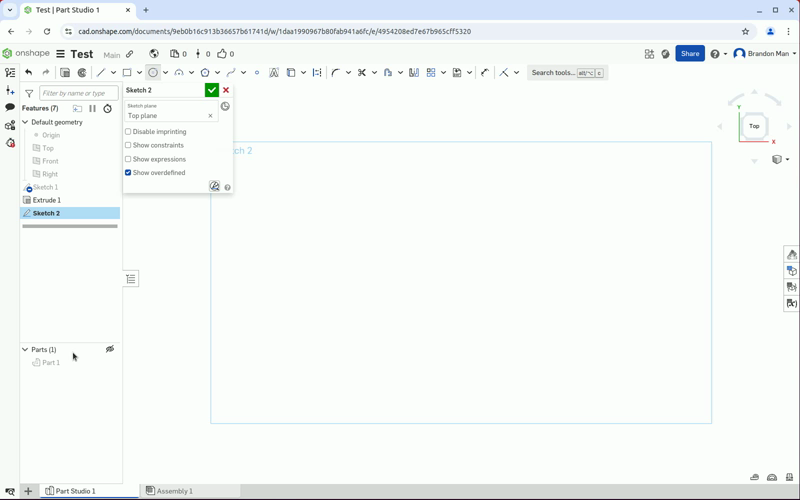
mouse_move(461, 282)
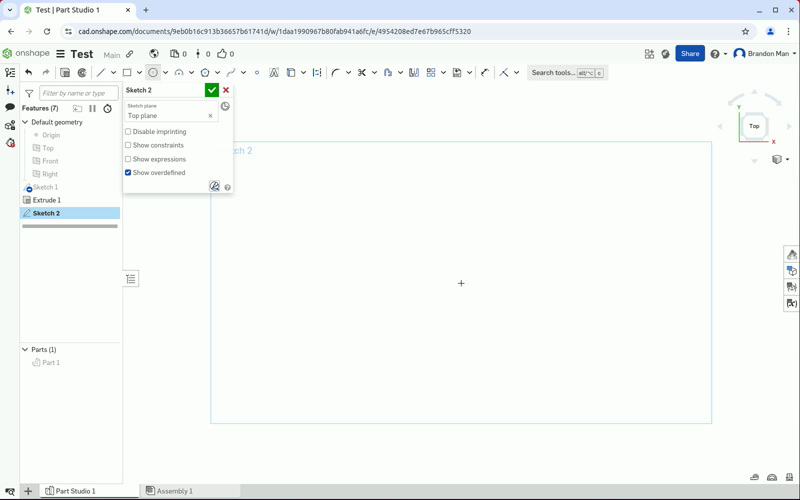
click(461, 282)
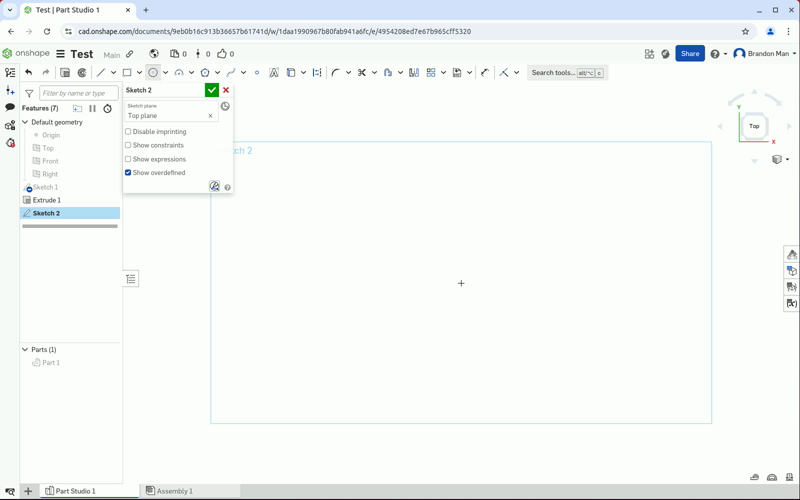
key_up(shift)
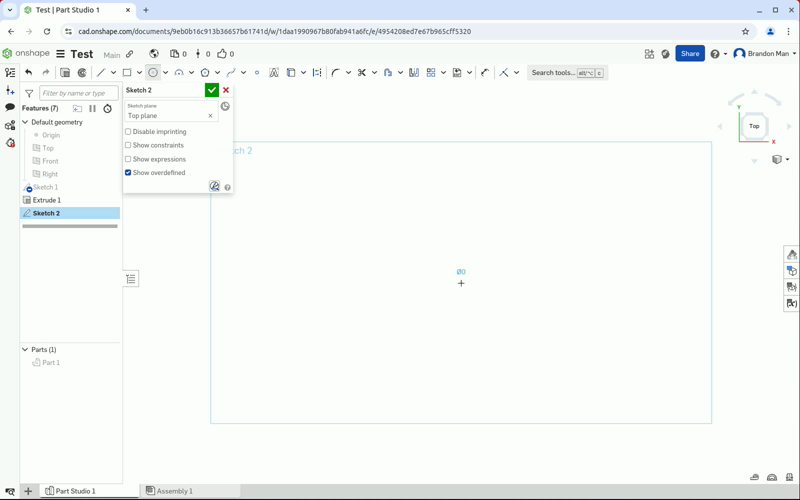
mouse_move(464, 282)
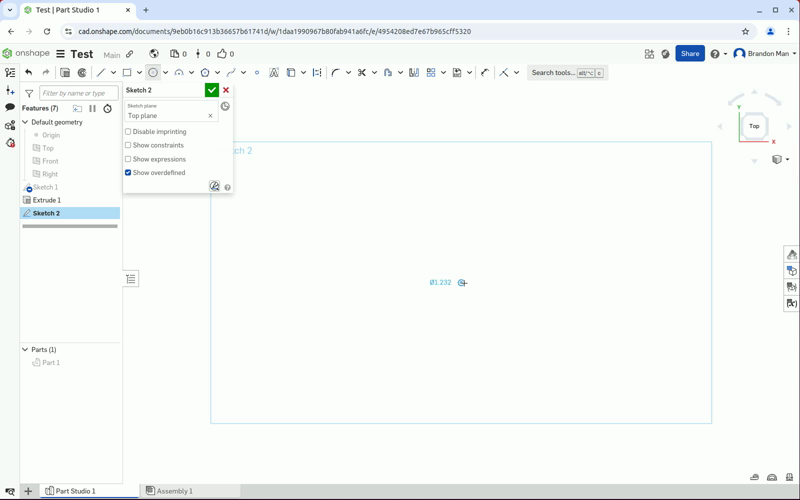
click(464, 282)
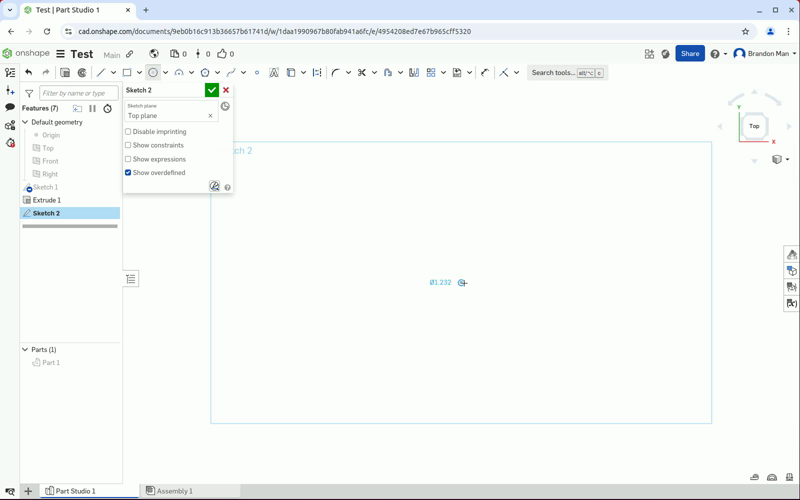
key(esc)
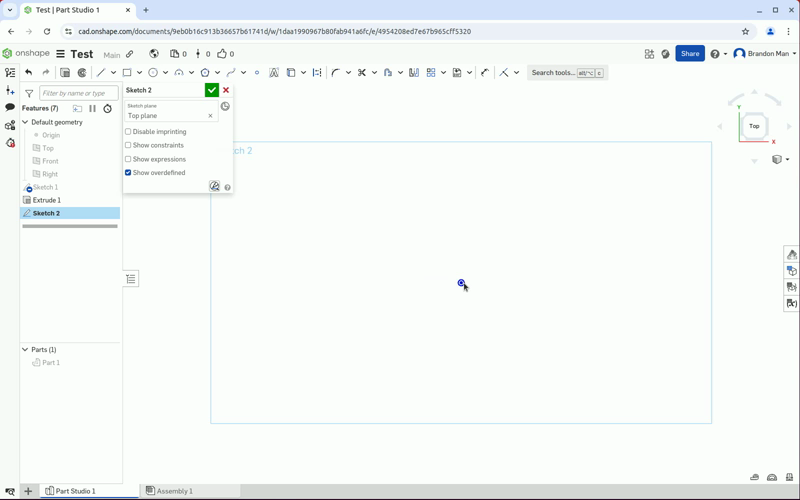
mouse_move(459, 281)
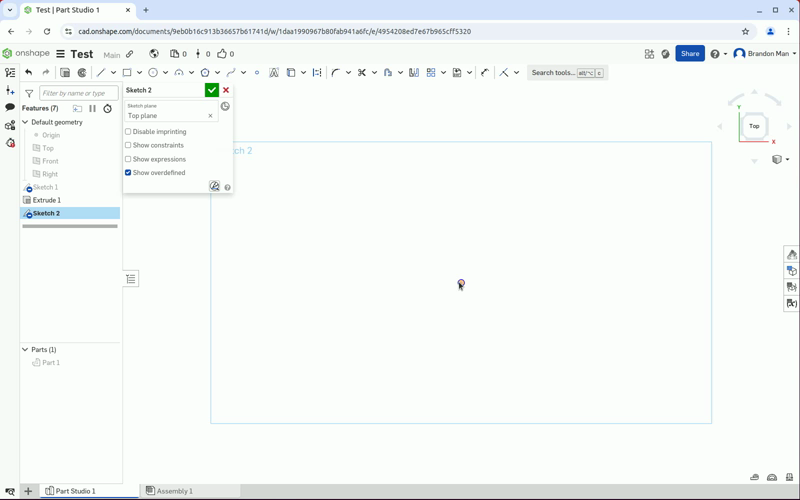
scroll(6)
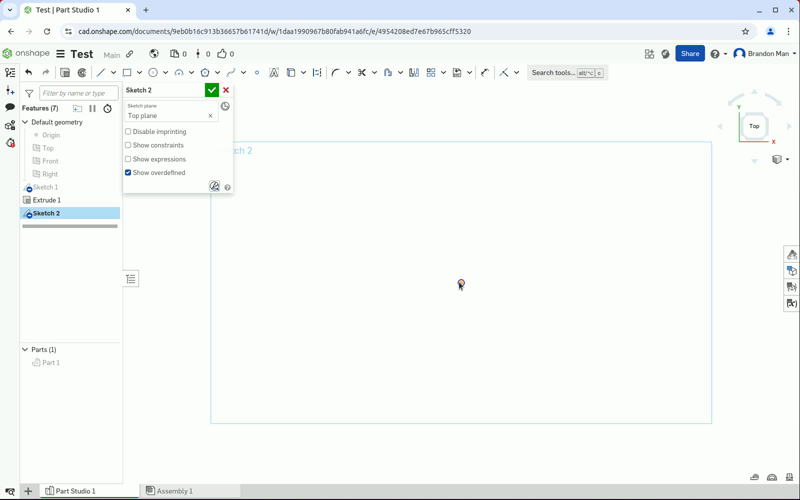
scroll(6)
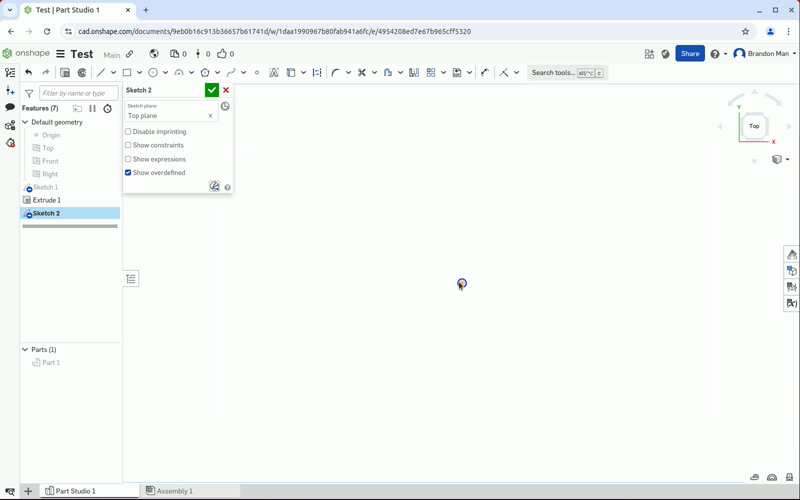
scroll(6)
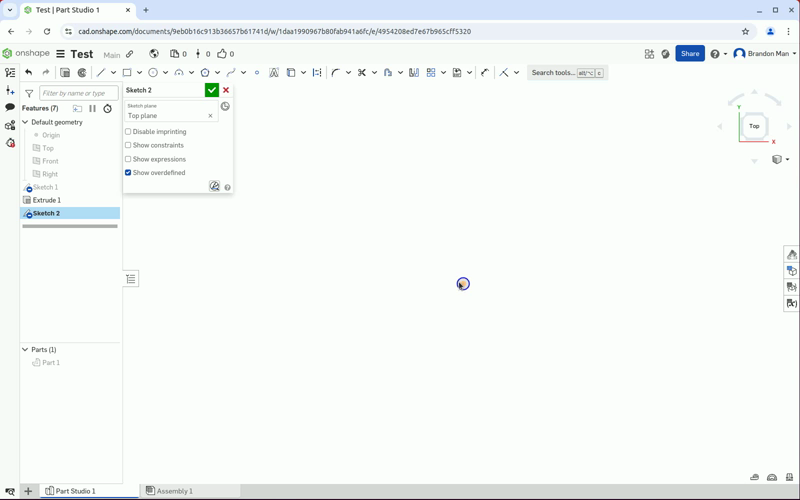
scroll(6)
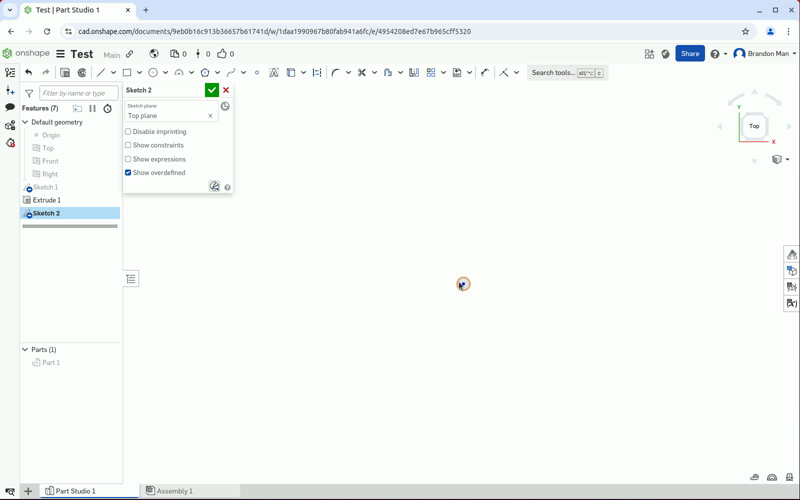
scroll(6)
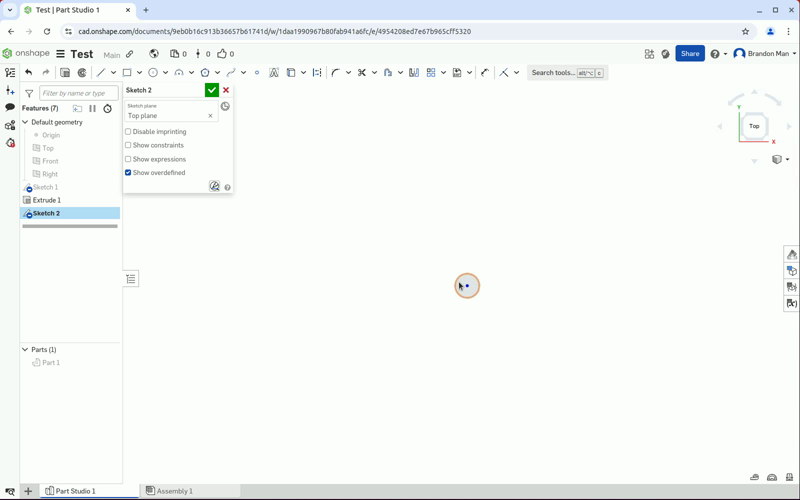
scroll(6)
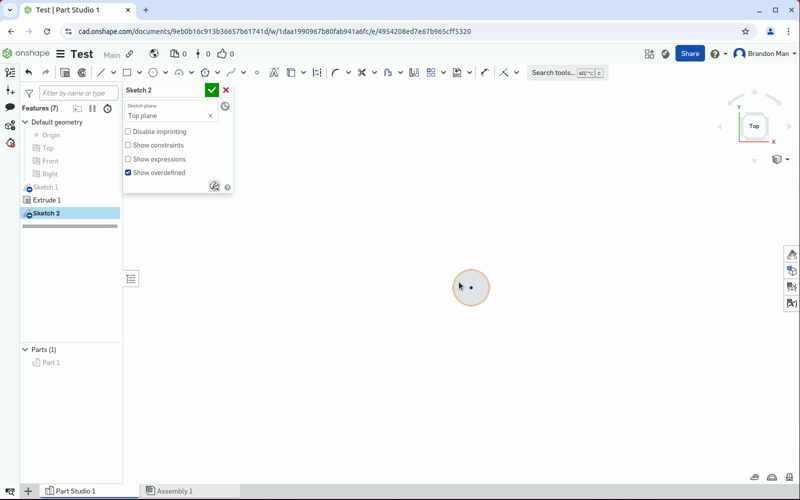
scroll(6)
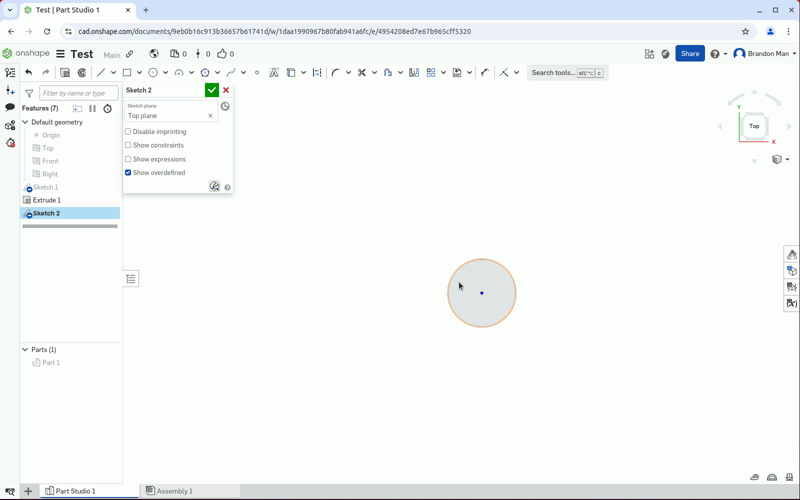
click(459, 281)
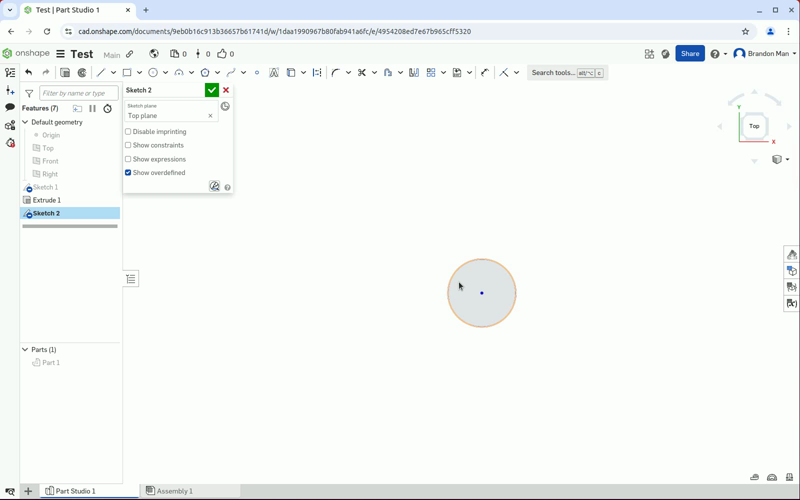
scroll(-6)
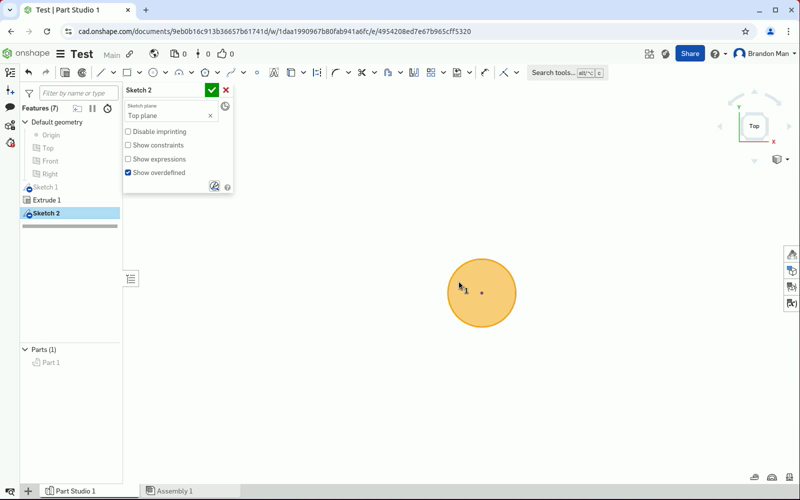
scroll(-6)
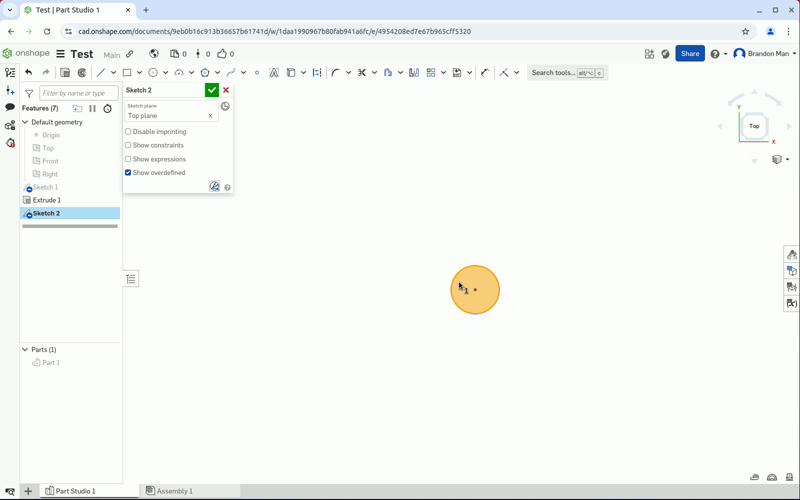
scroll(-6)
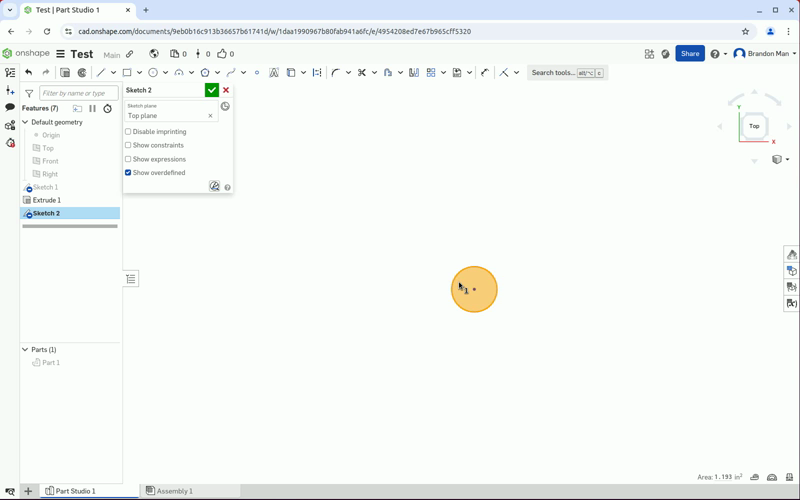
scroll(-6)
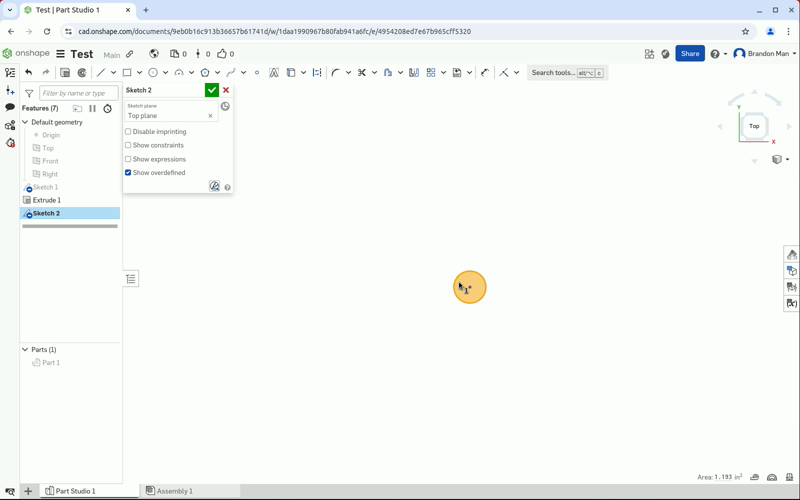
scroll(-6)
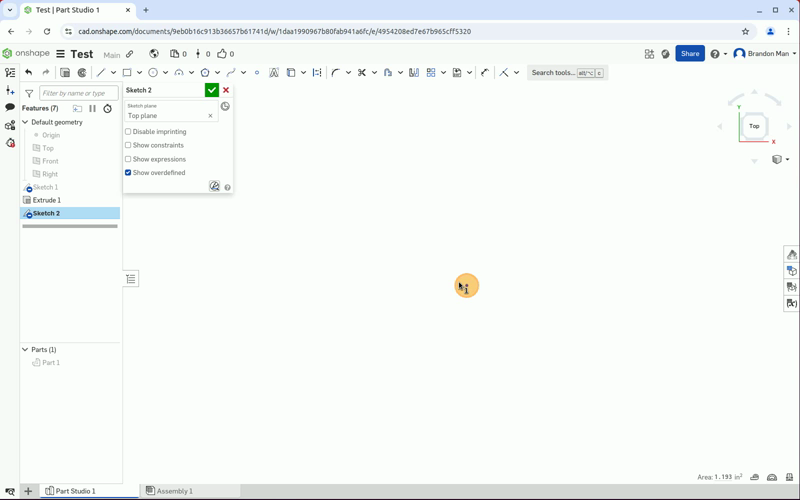
scroll(-6)
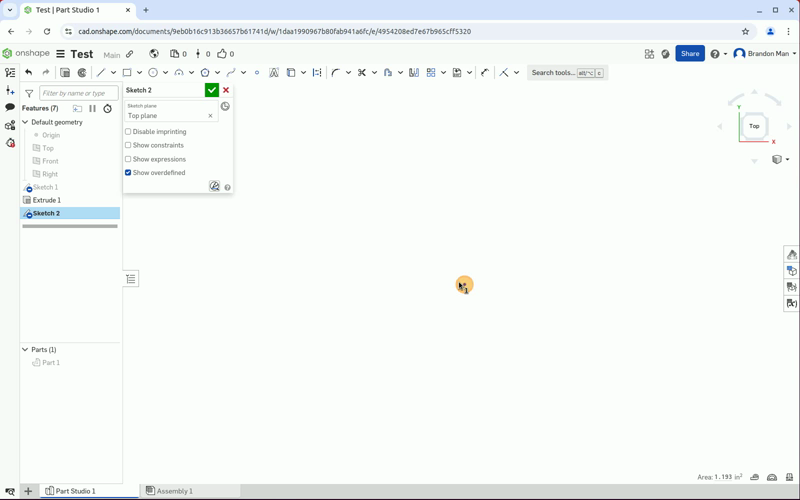
scroll(-6)
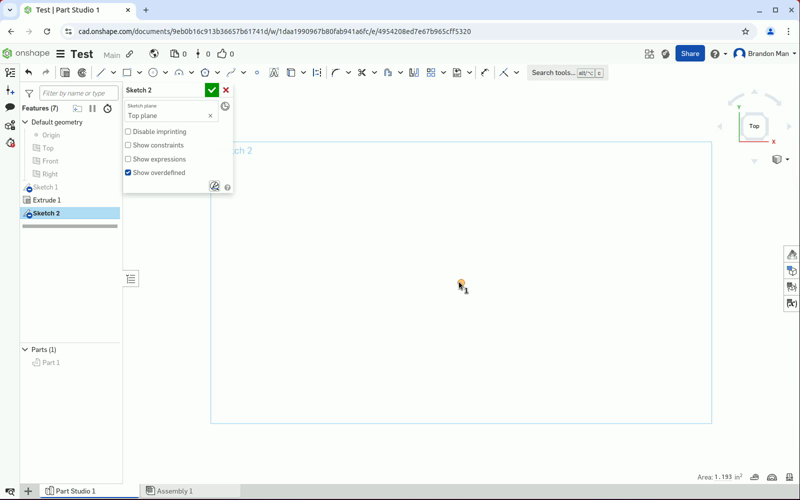
mouse_move(73, 352)
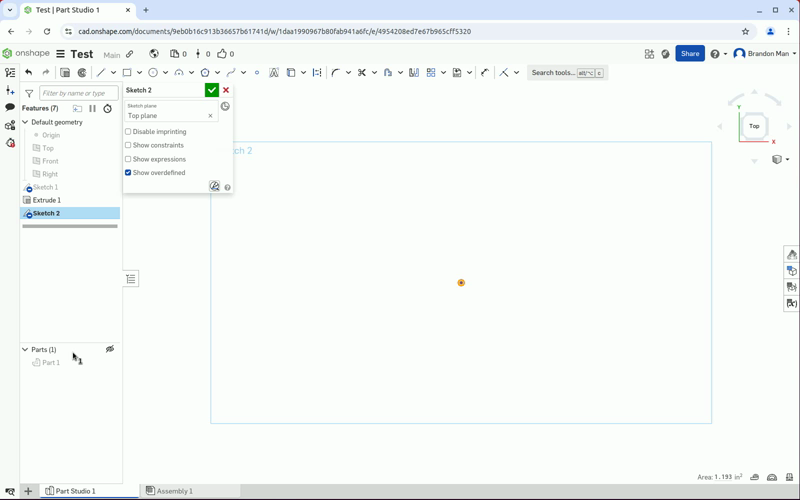
key(shift+y)
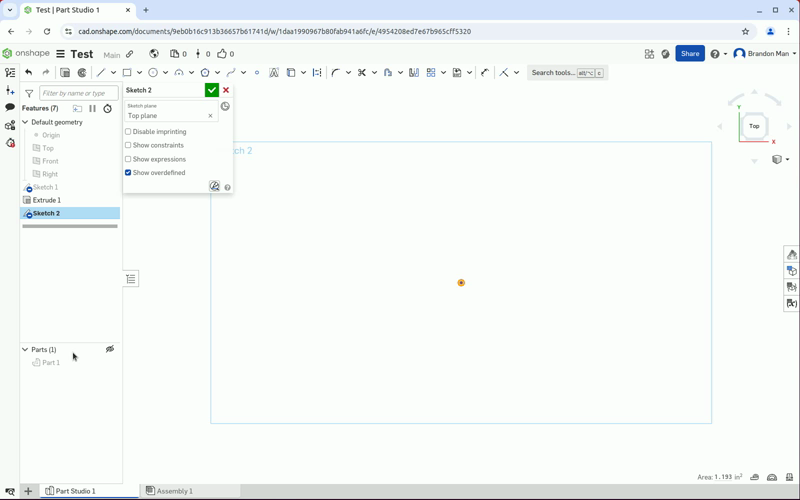
key(shift+e)
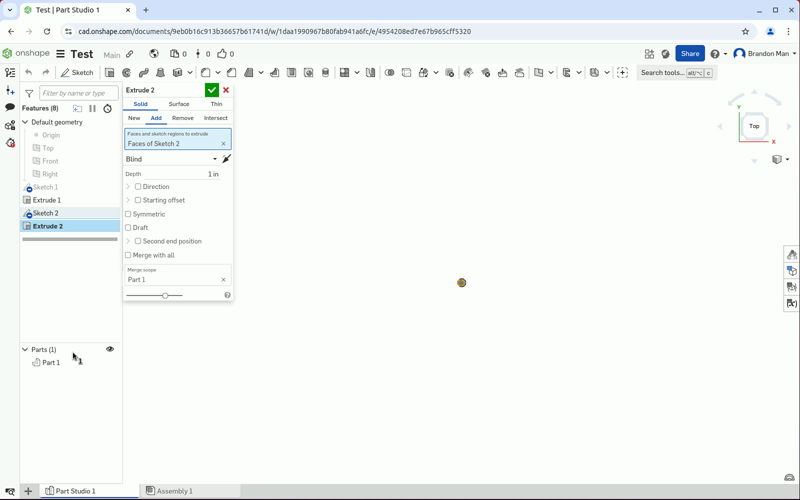
mouse_move(143, 106)
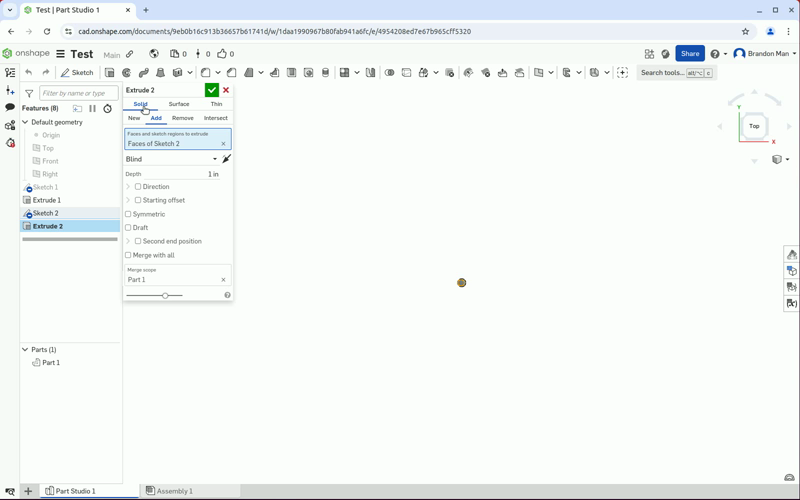
click(143, 106)
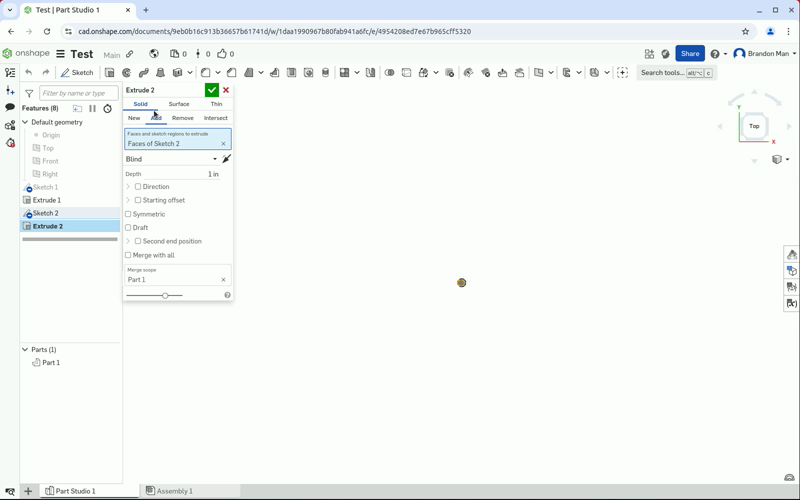
mouse_move(186, 120)
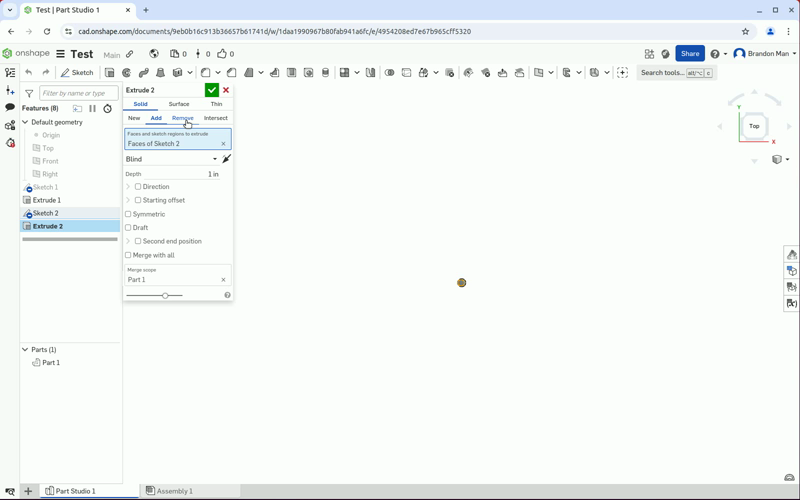
click(186, 120)
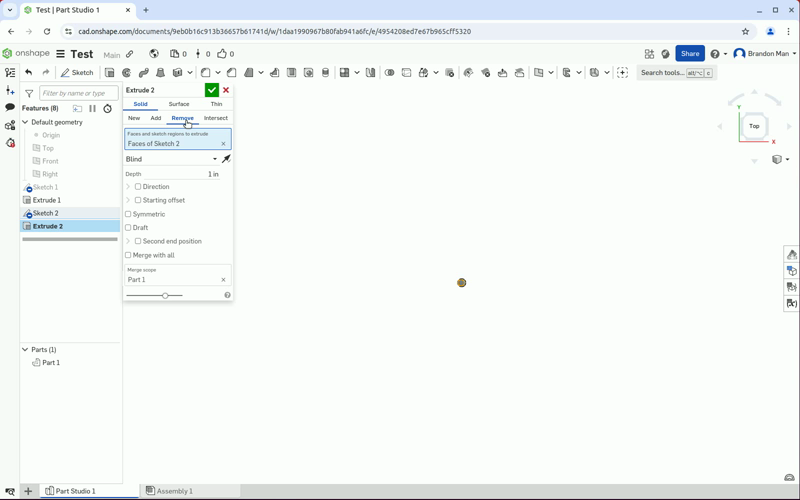
key(tab, 4)
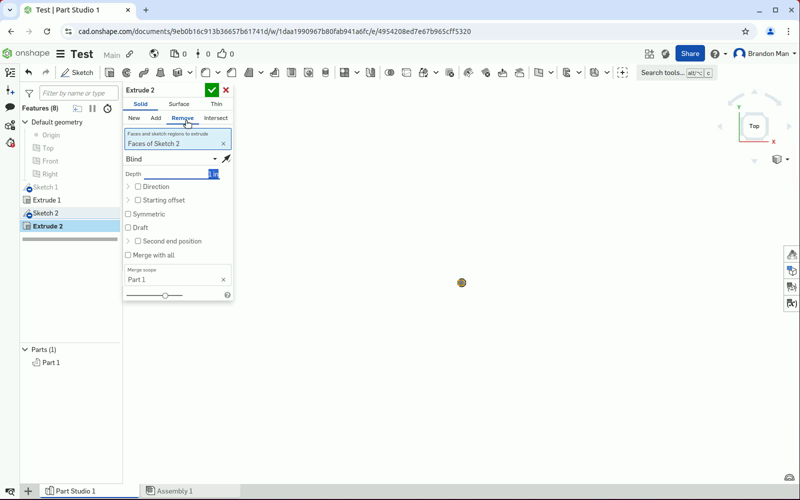
text(23.349)
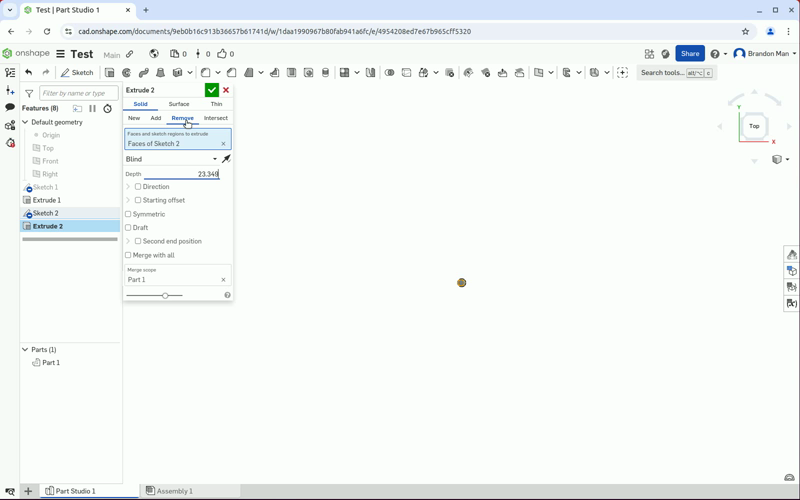
key(tab, 6)
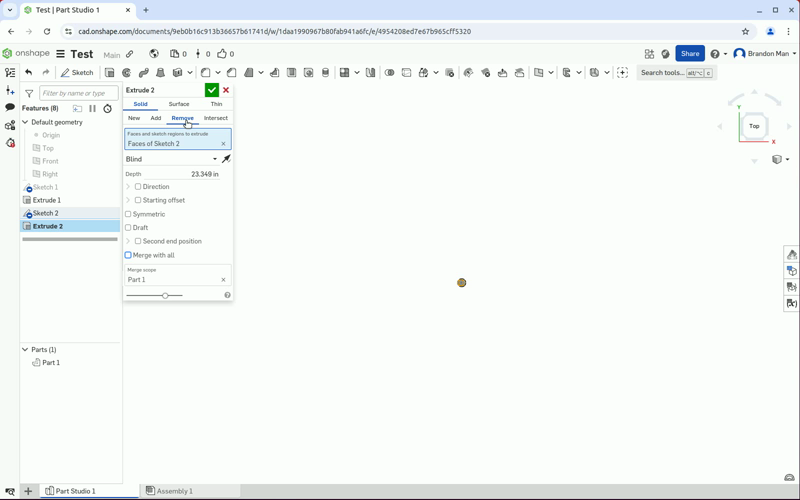
key(space)
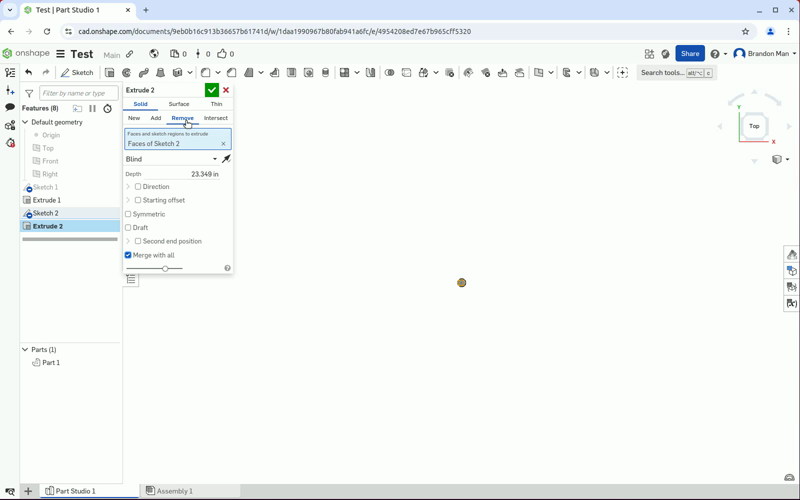
key(enter)
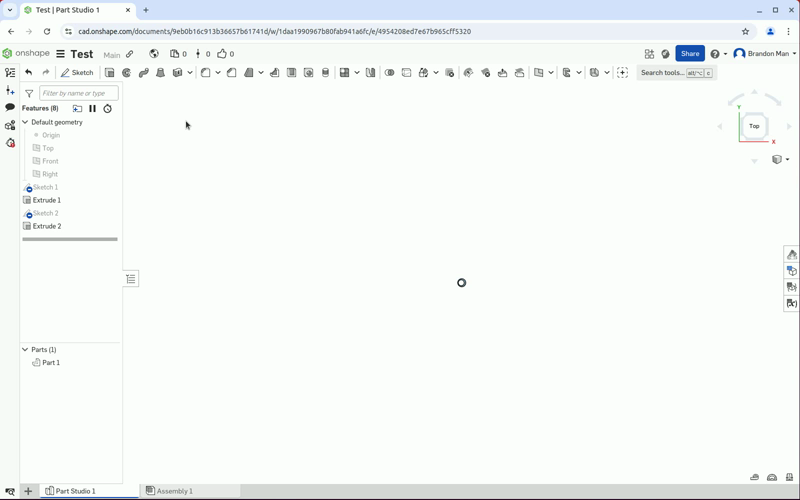
key(shift+h)
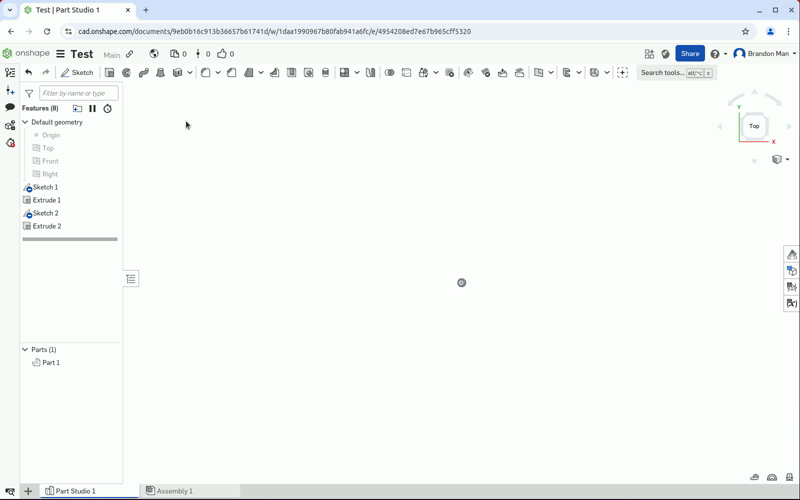
key(shift+h)
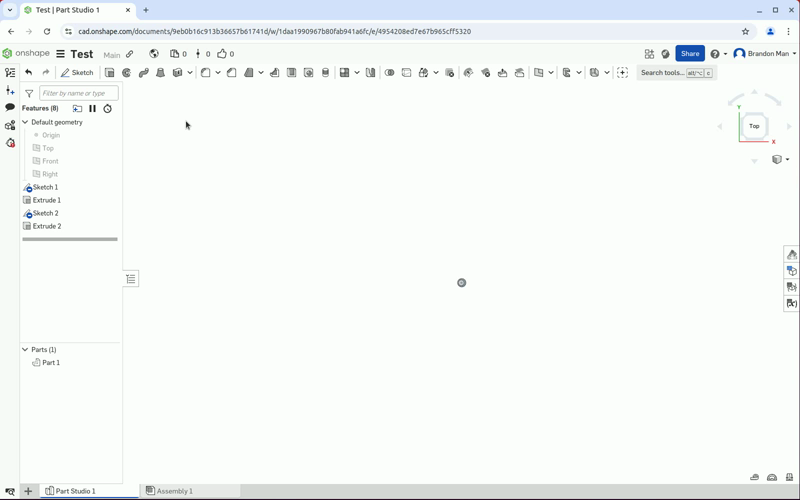
key(shift+7)
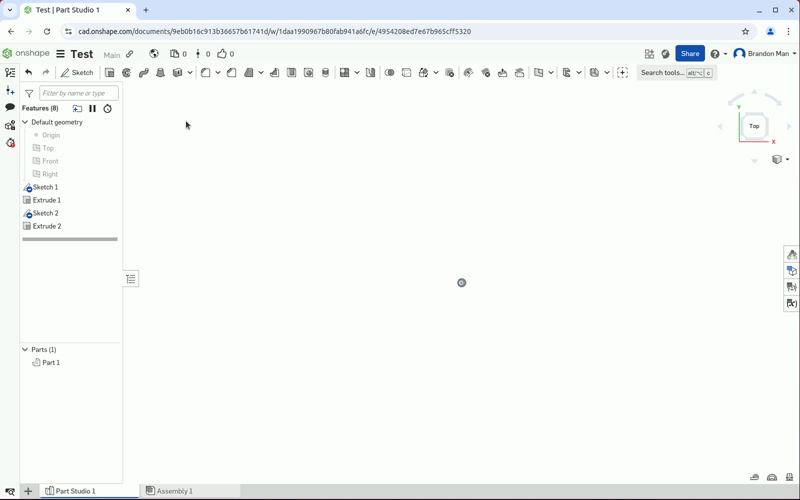
key(up, 3)
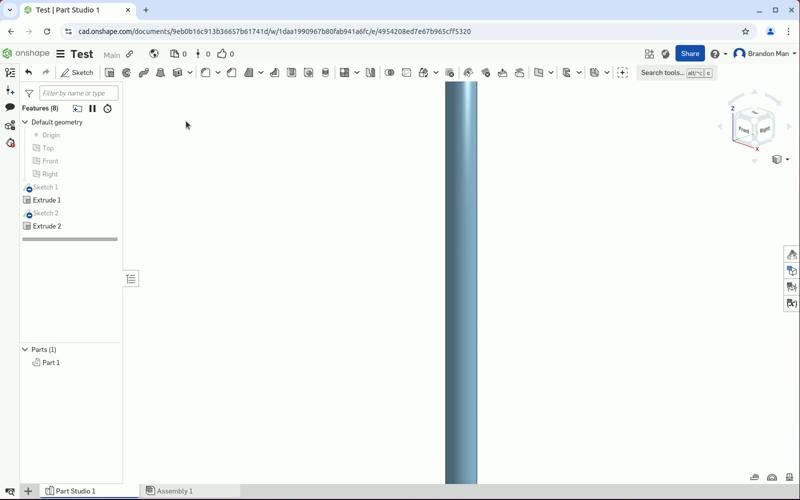
key(left, 3)
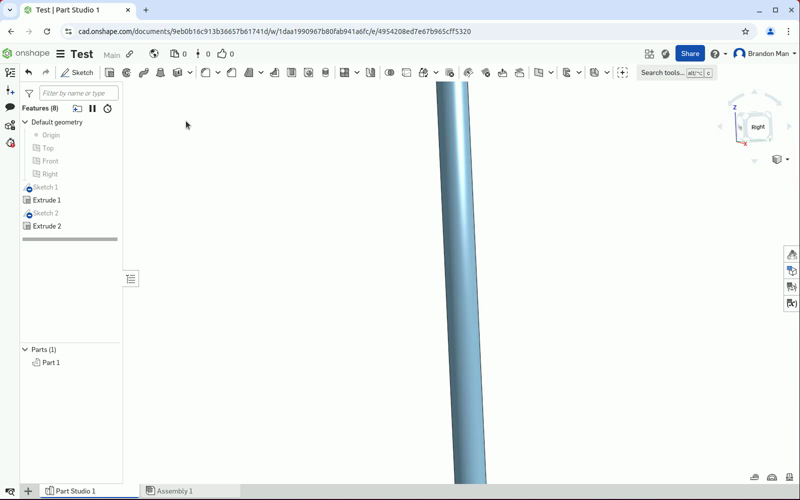
key(right, 3)
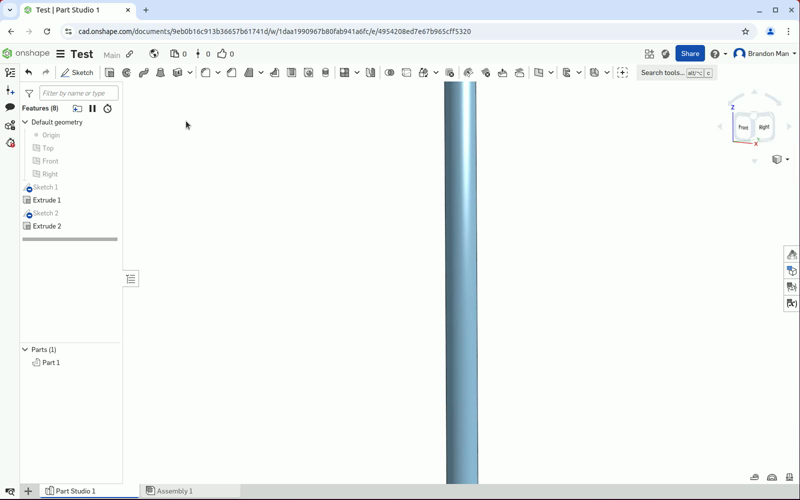
key(down, 3)
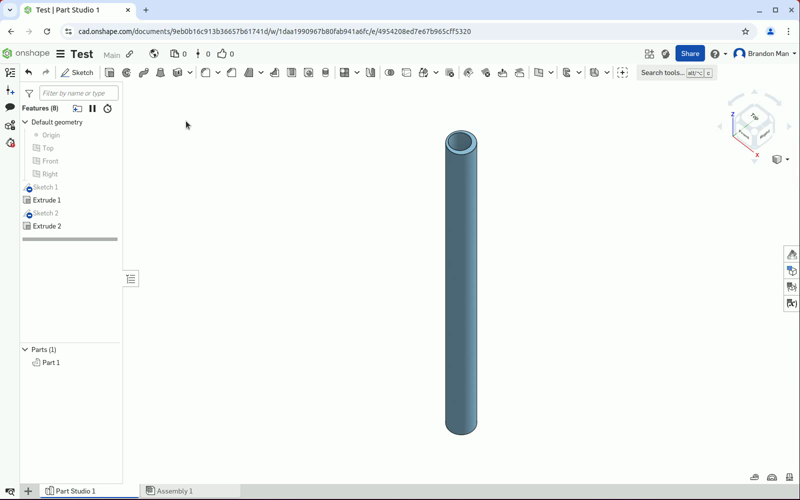
mouse_move(73, 189)
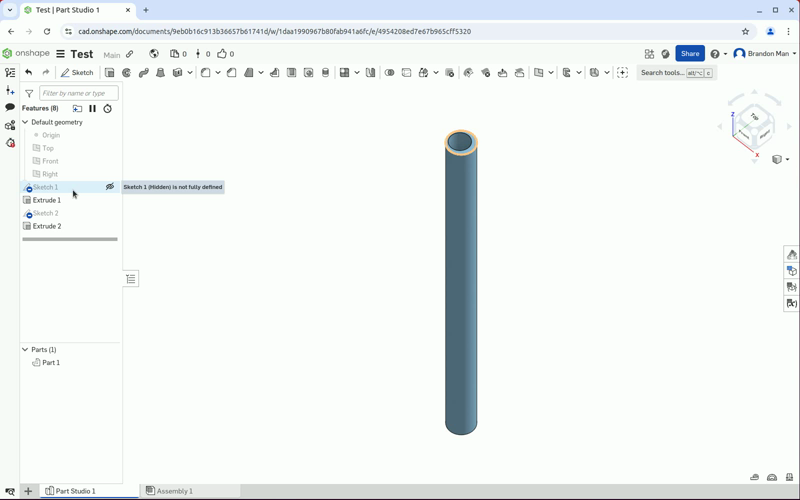
click(73, 189)